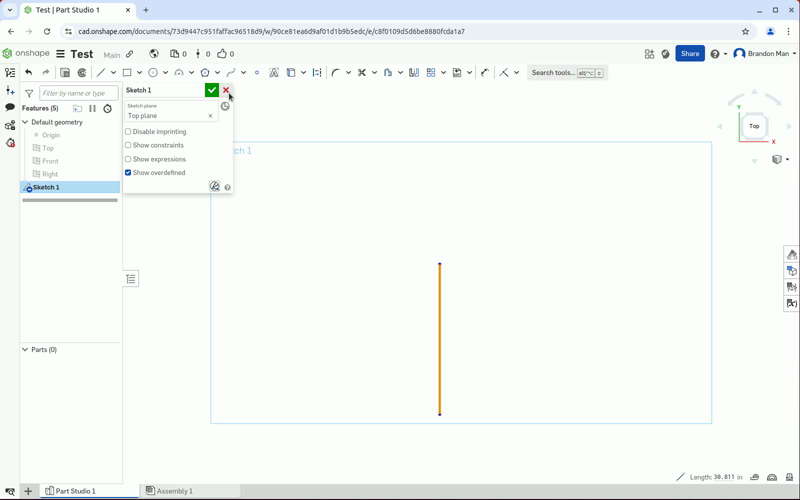
key(shift+h)
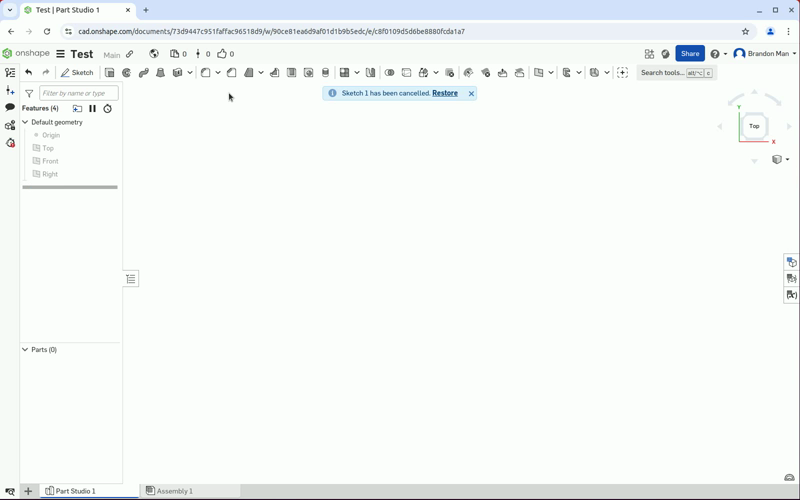
mouse_move(73, 352)
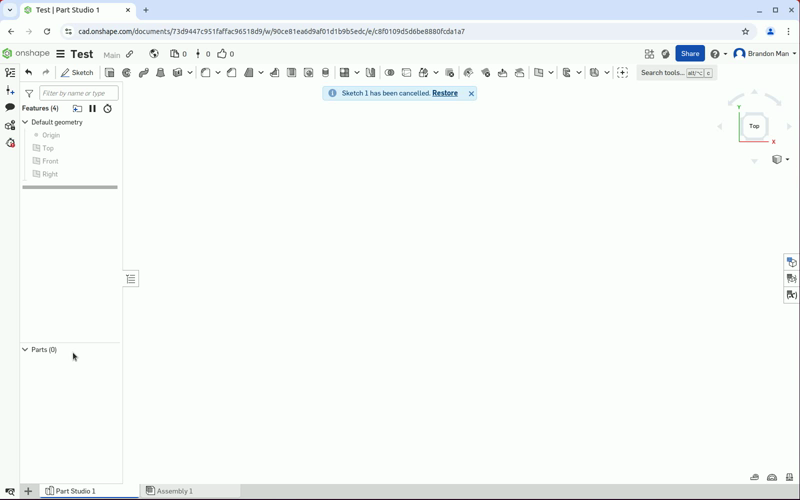
key(y)
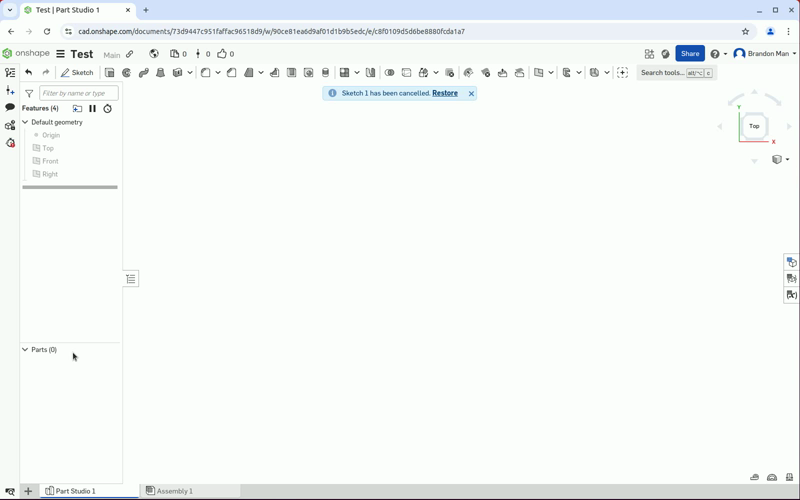
key(shift+p)
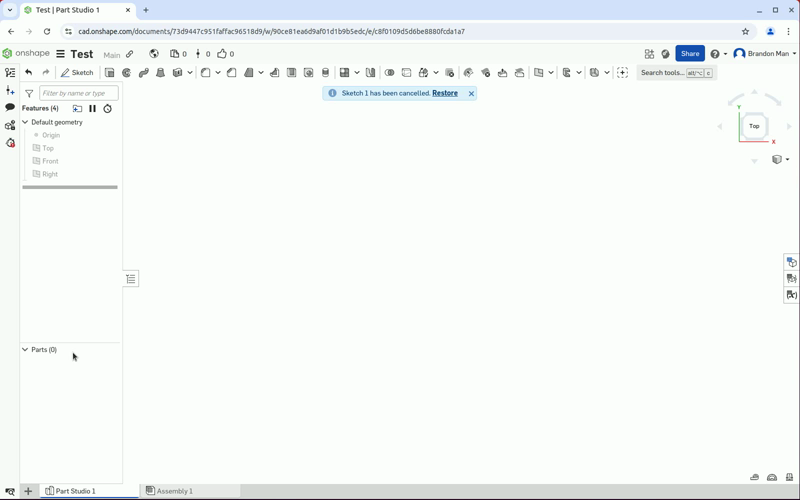
key(space)
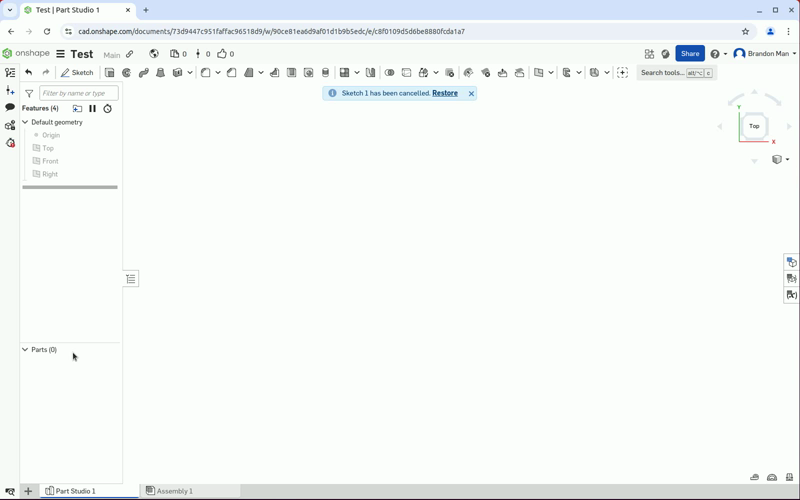
key_down(shift)
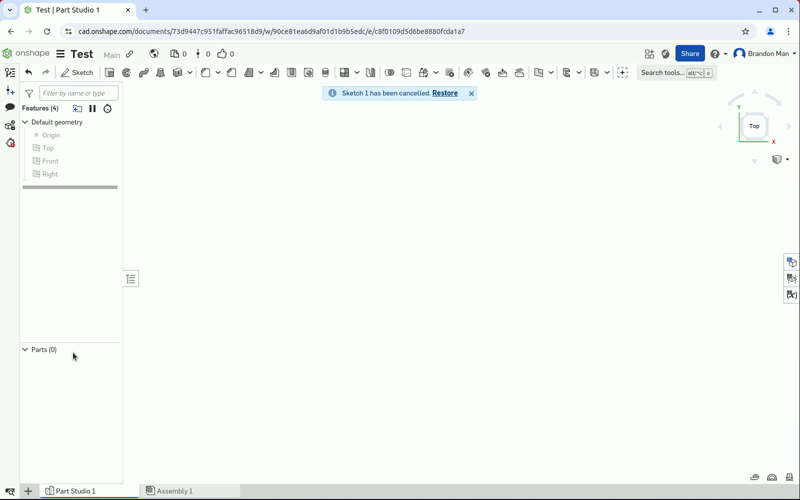
key(up)
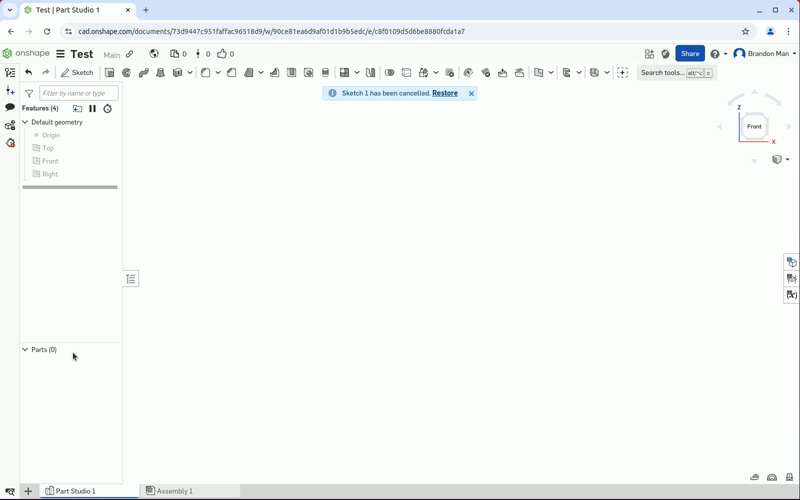
key_up(shift)
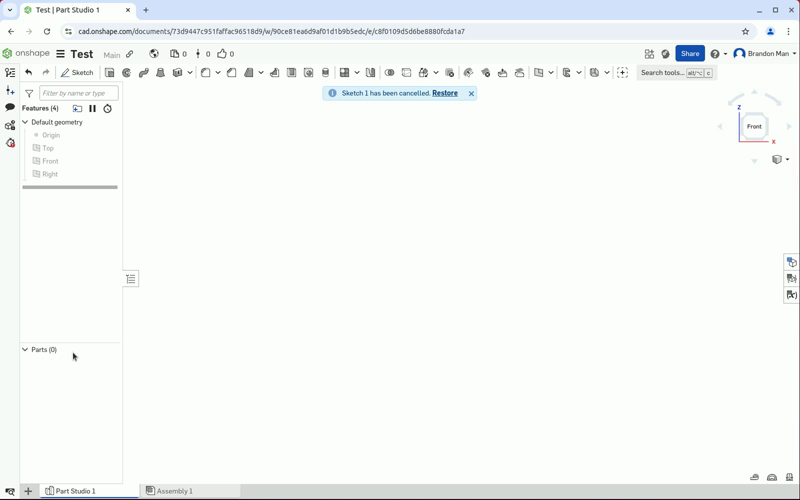
key(space)
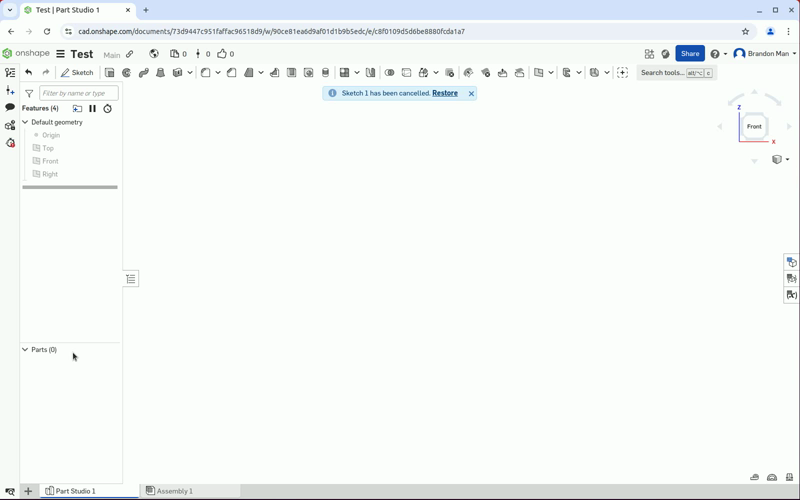
key_down(shift)
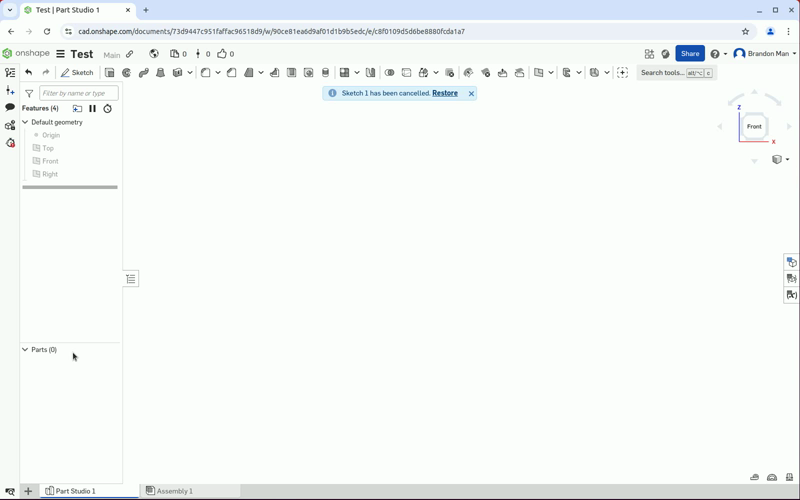
key(left)
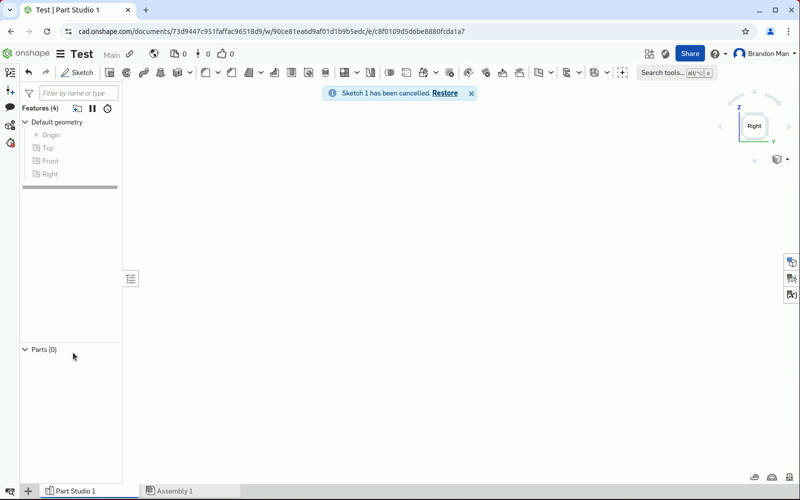
key_up(shift)
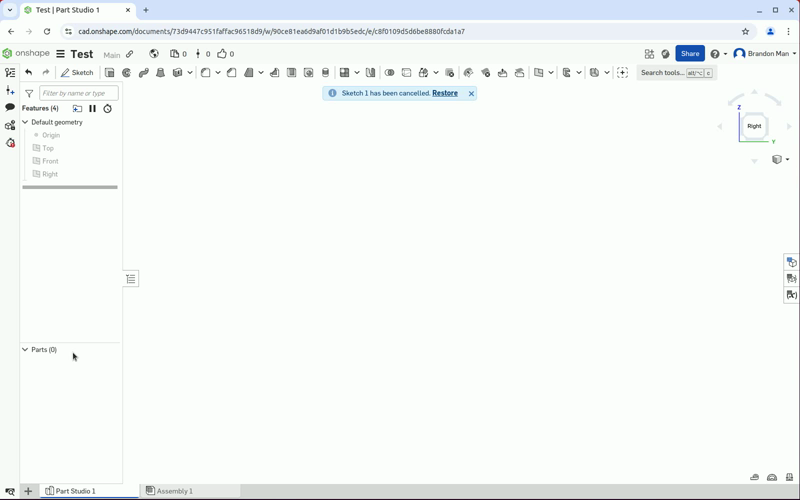
mouse_move(73, 352)
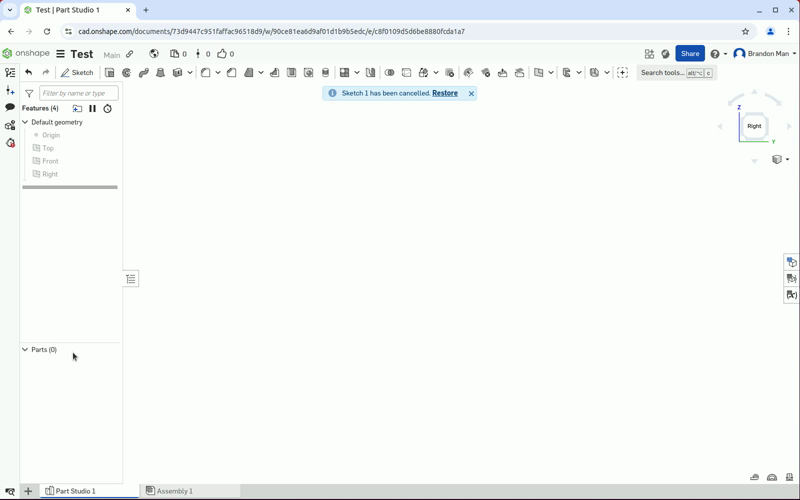
key(shift+y)
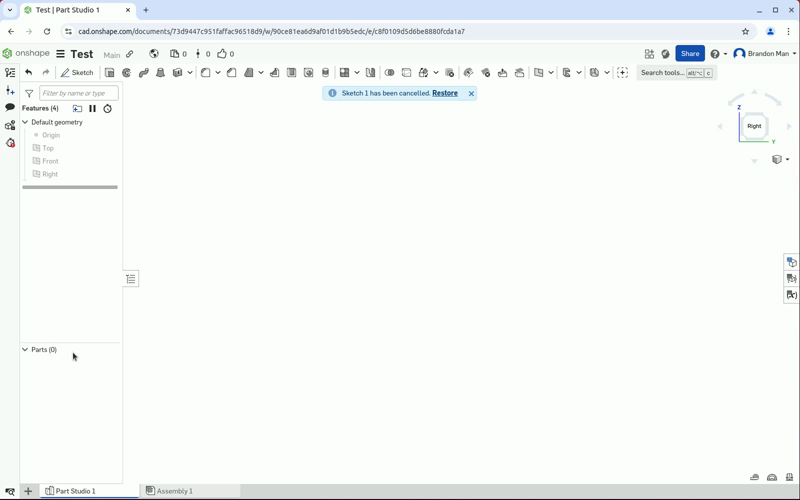
key(shift+s)
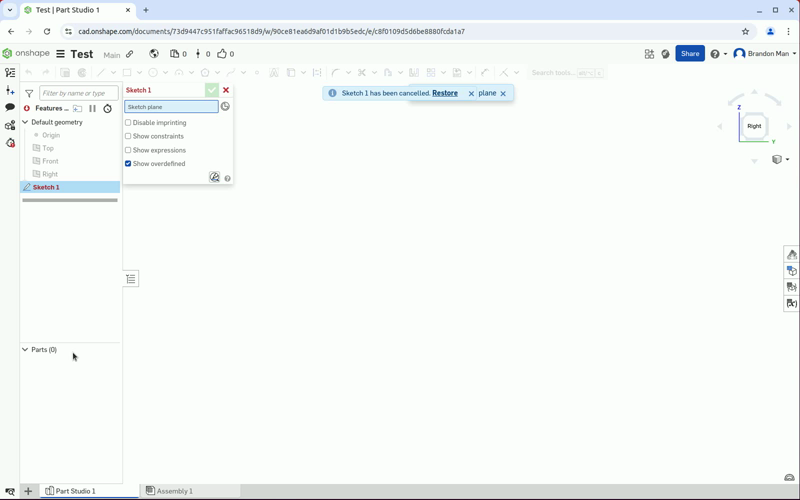
mouse_move(73, 176)
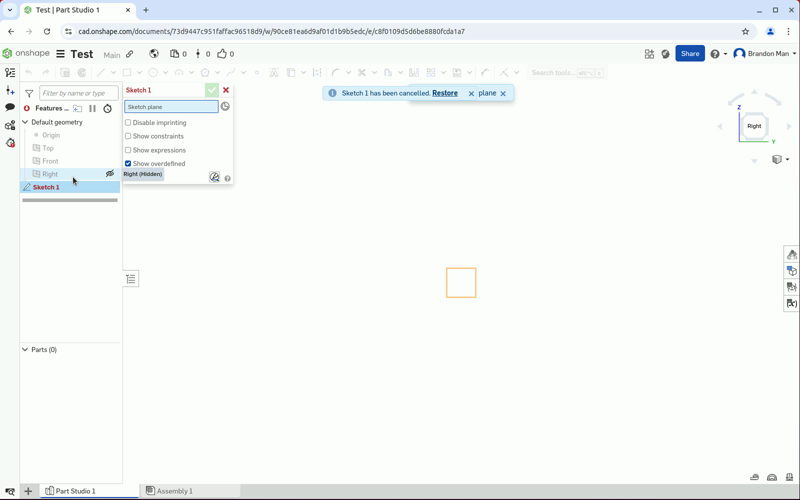
click(73, 176)
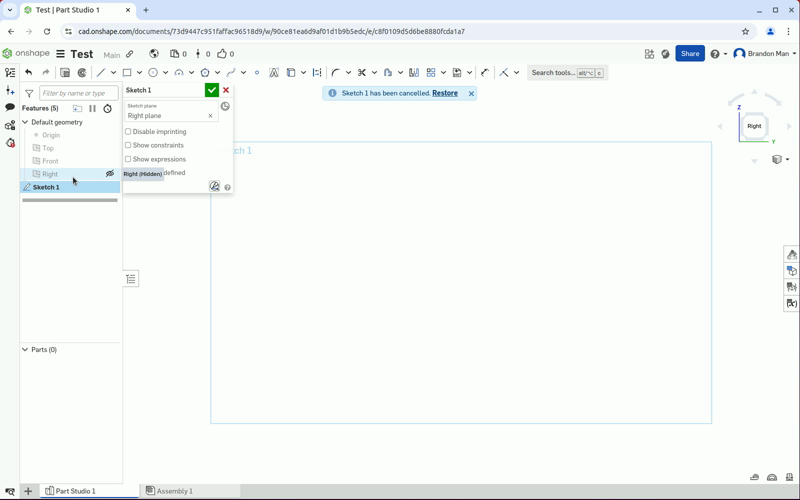
mouse_move(73, 352)
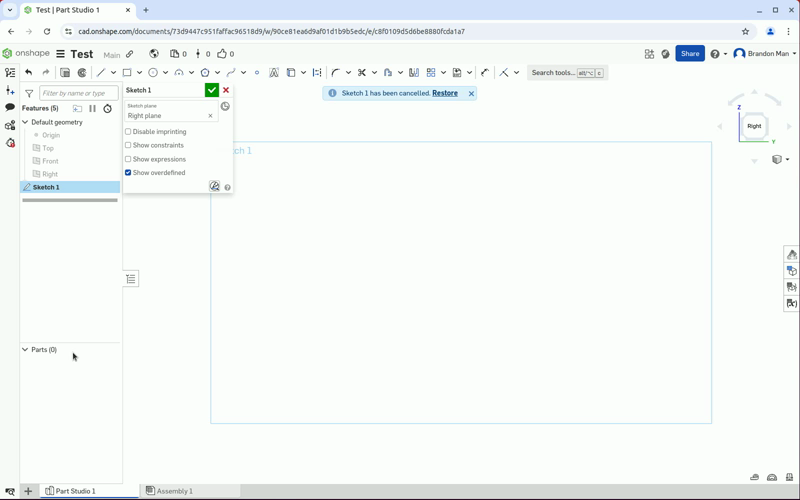
key(y)
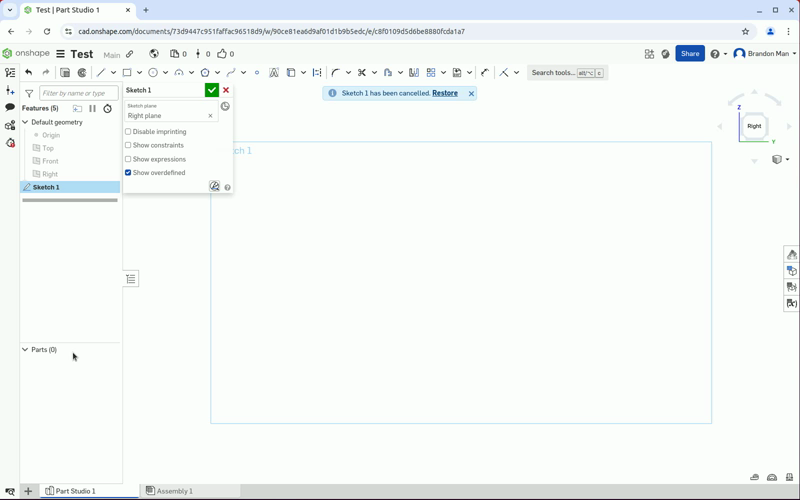
key(c)
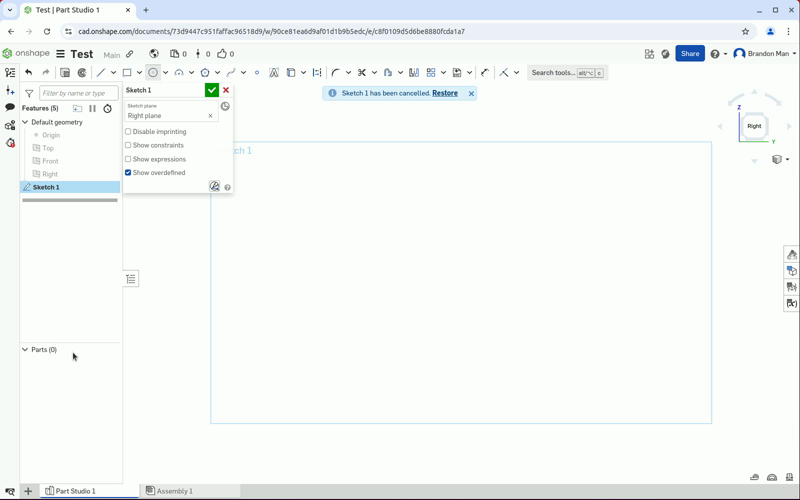
key_down(shift)
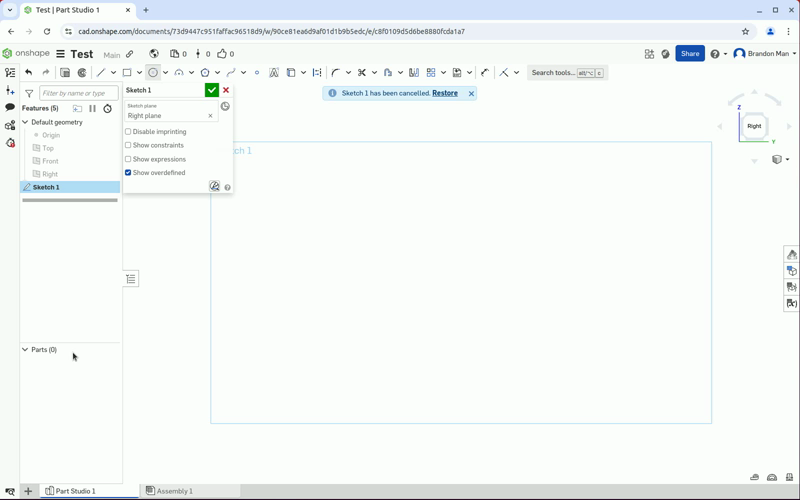
mouse_move(461, 282)
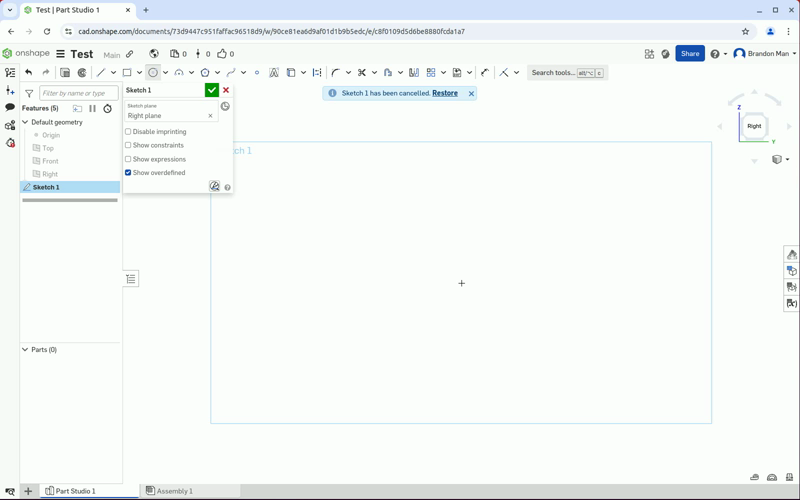
click(461, 282)
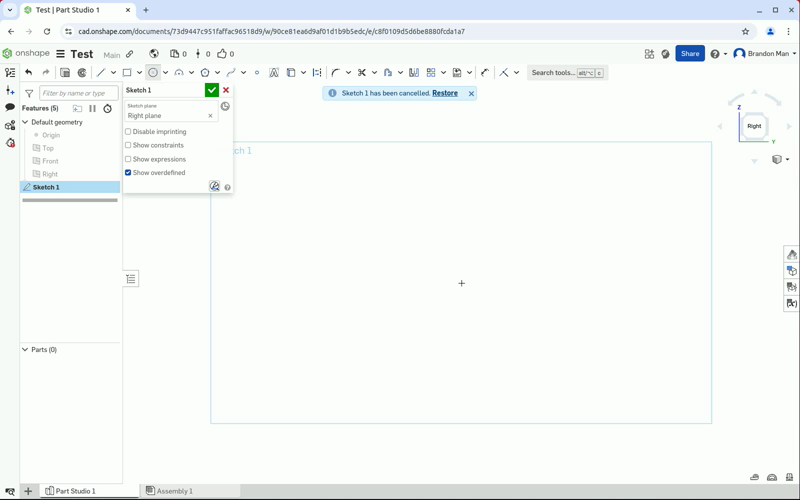
key_up(shift)
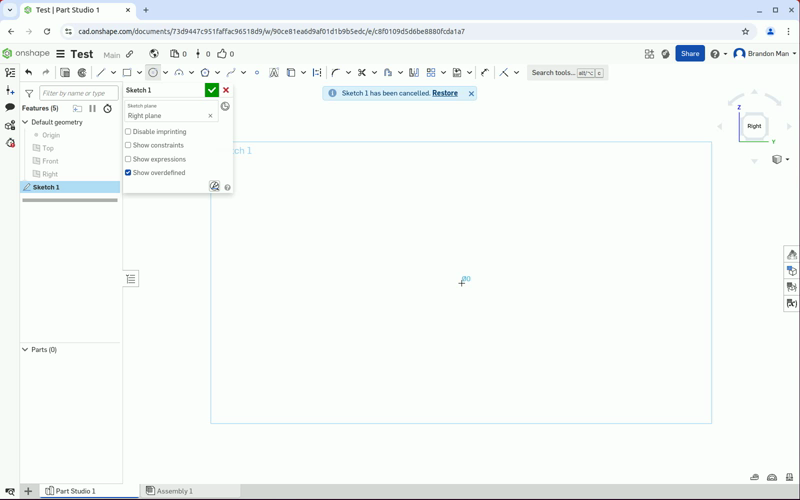
mouse_move(490, 282)
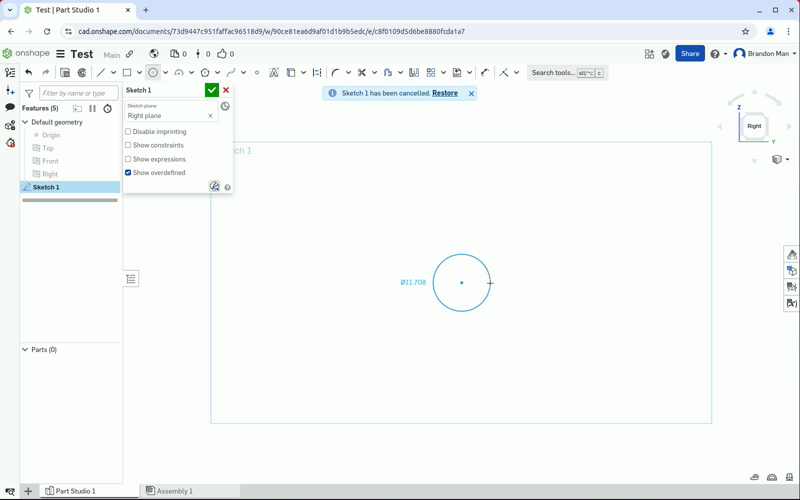
click(490, 282)
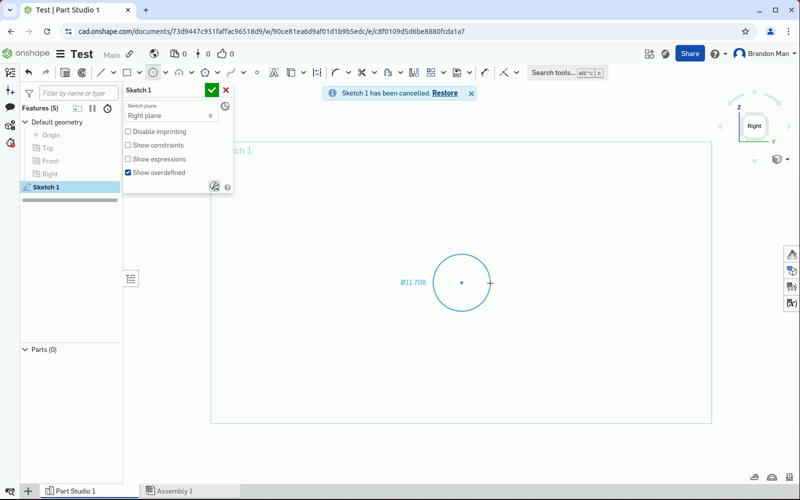
key(esc)
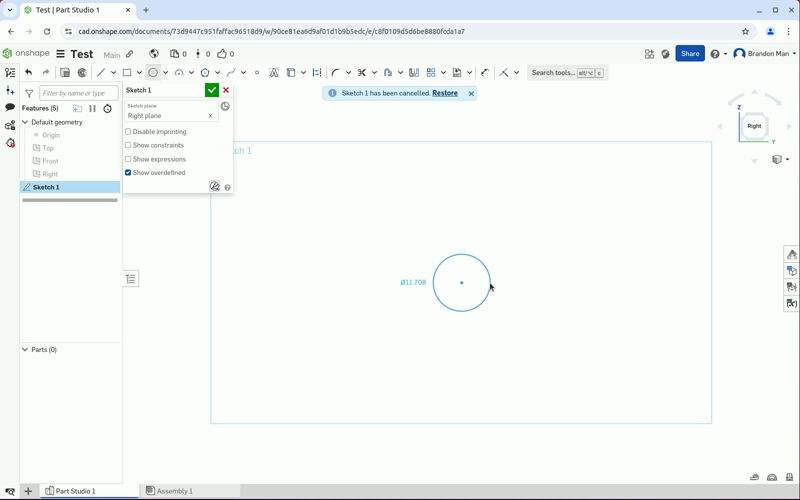
mouse_move(442, 272)
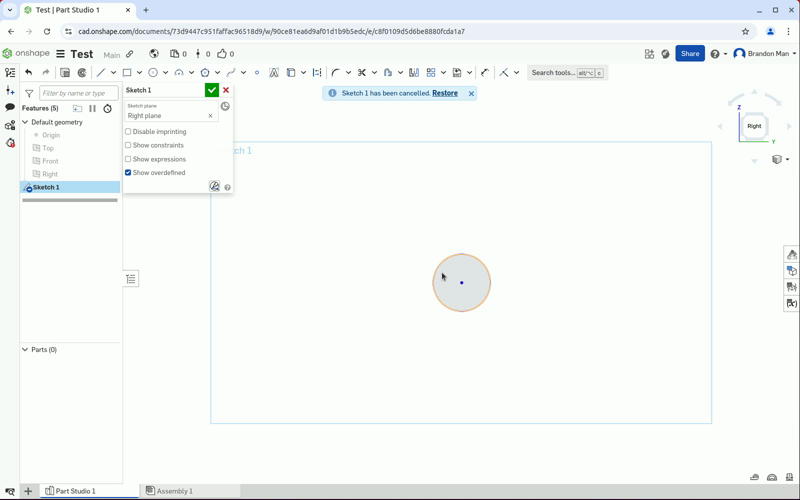
click(442, 272)
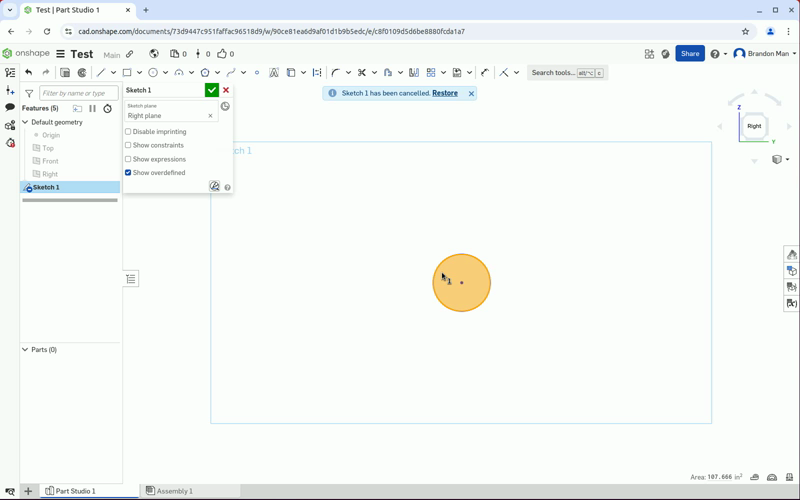
mouse_move(73, 352)
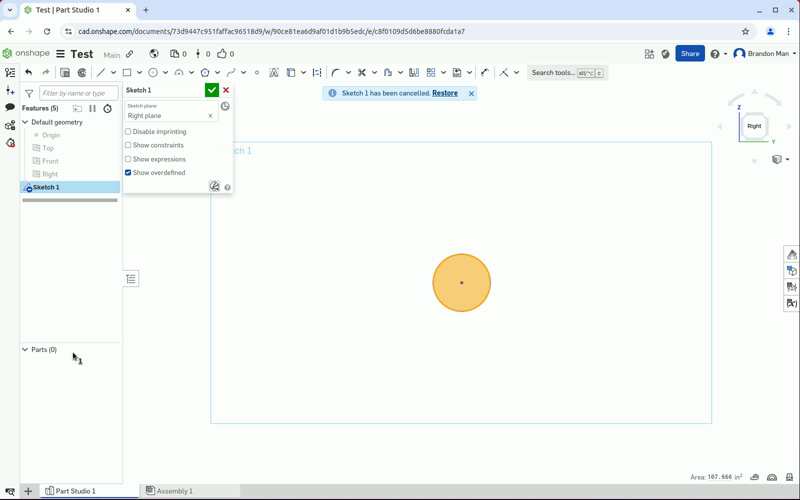
key(shift+y)
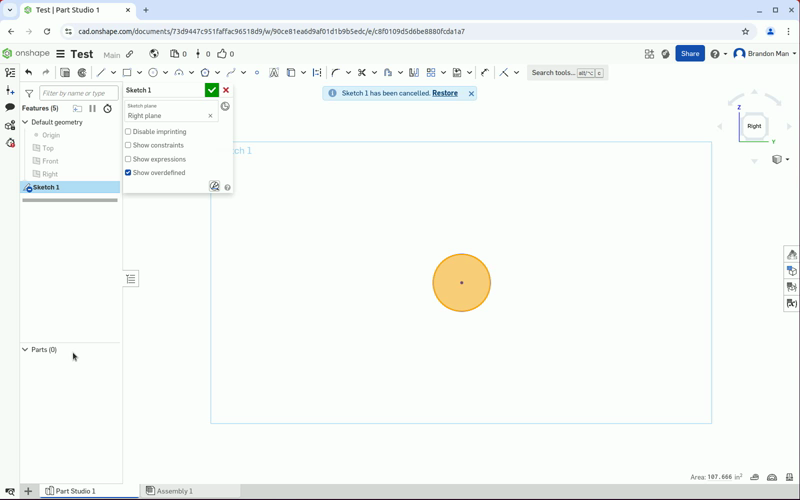
key(shift+e)
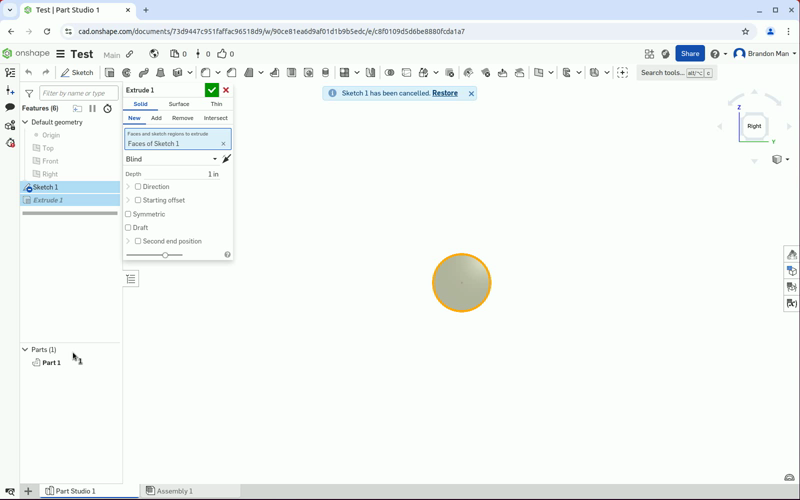
mouse_move(143, 106)
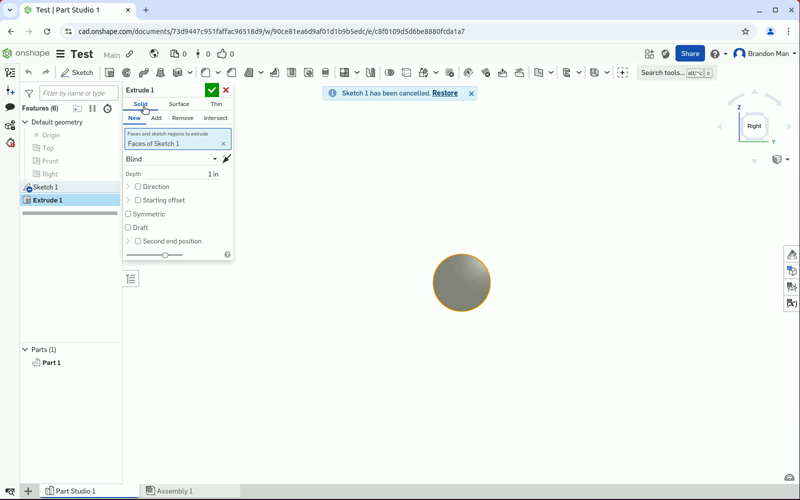
click(143, 106)
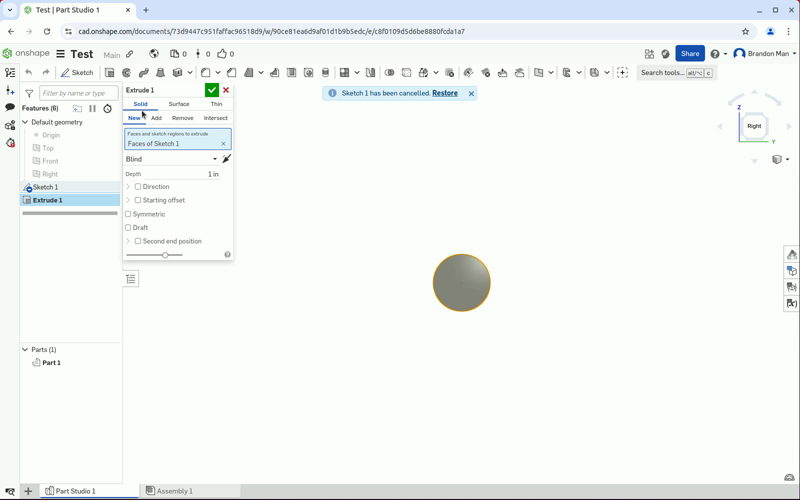
mouse_move(137, 120)
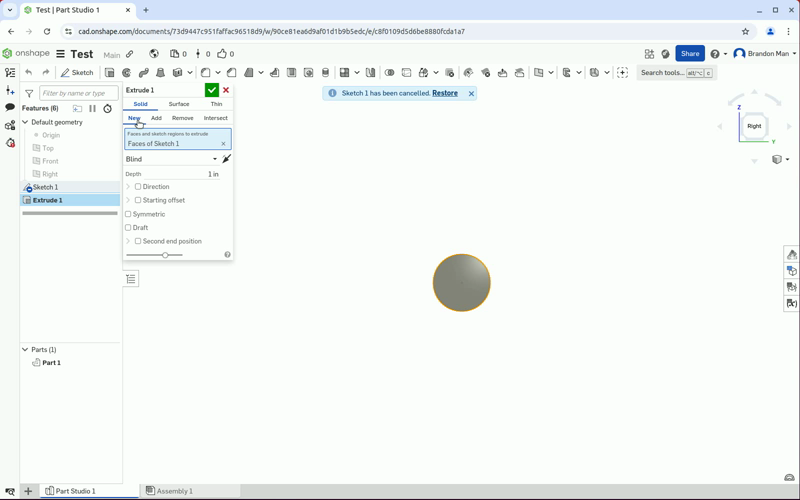
click(137, 120)
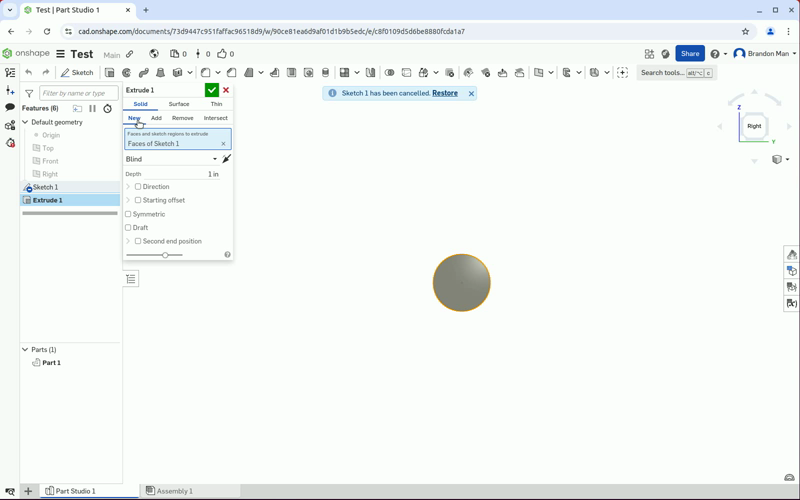
key(tab, 4)
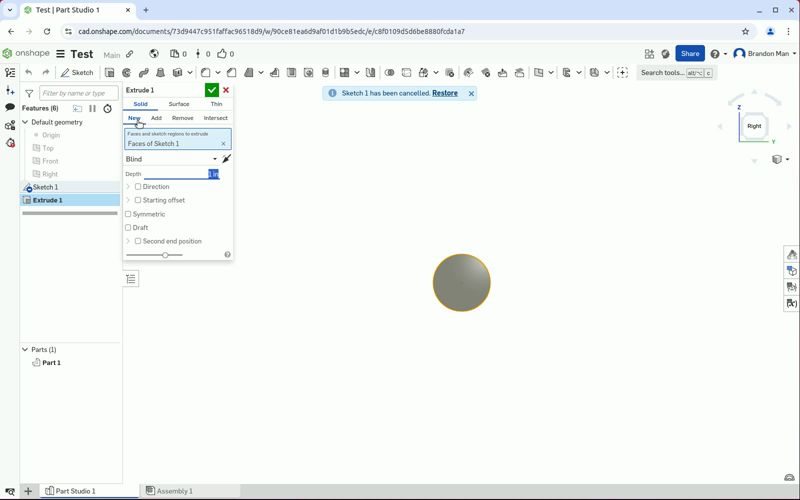
text(29.366)
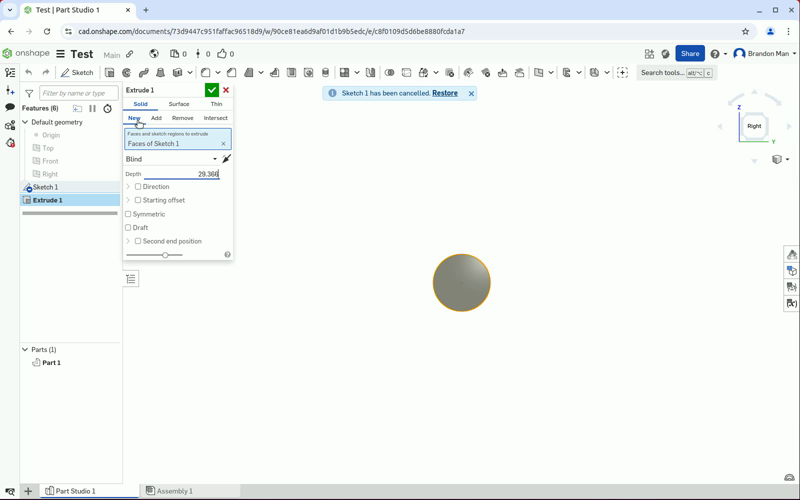
key(tab, 3)
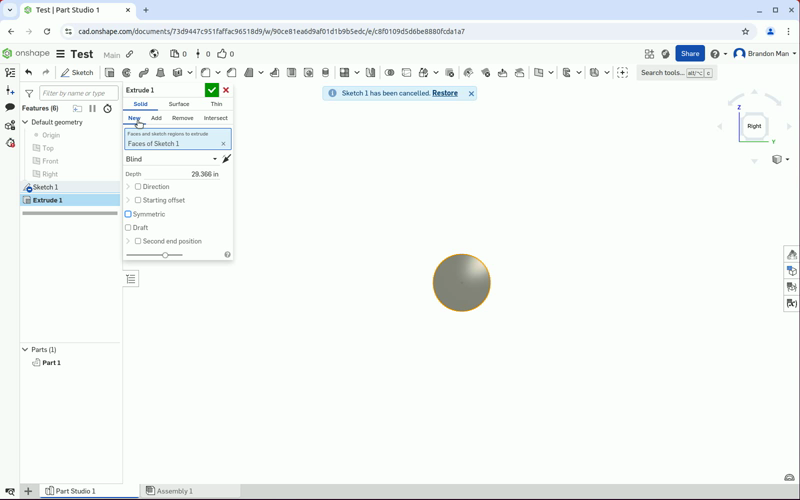
key(space)
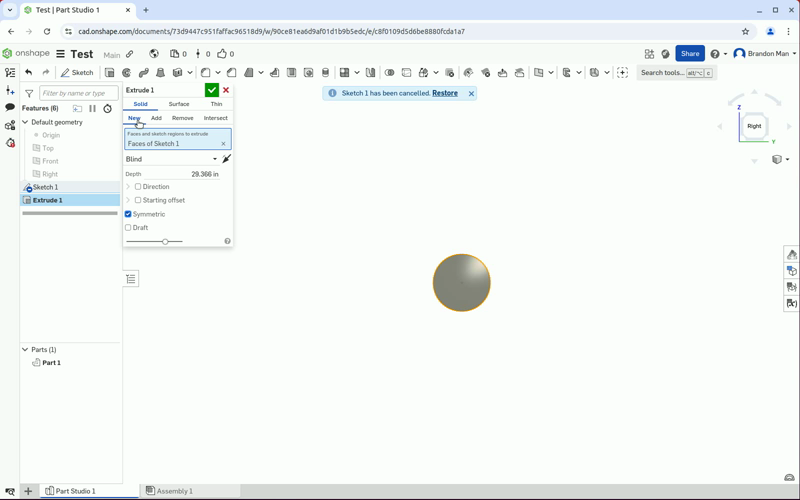
key(enter)
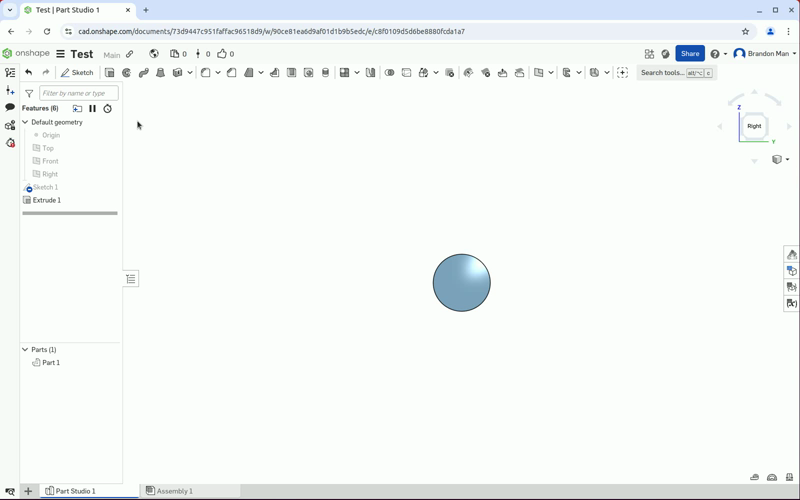
key(shift+h)
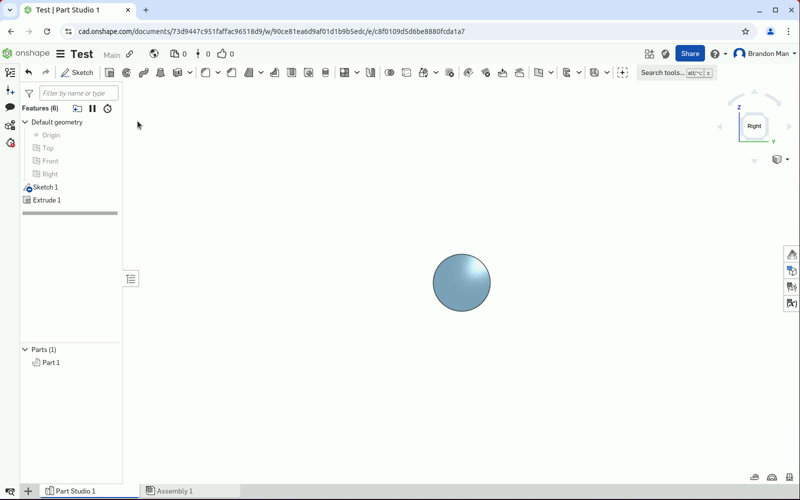
key(shift+h)
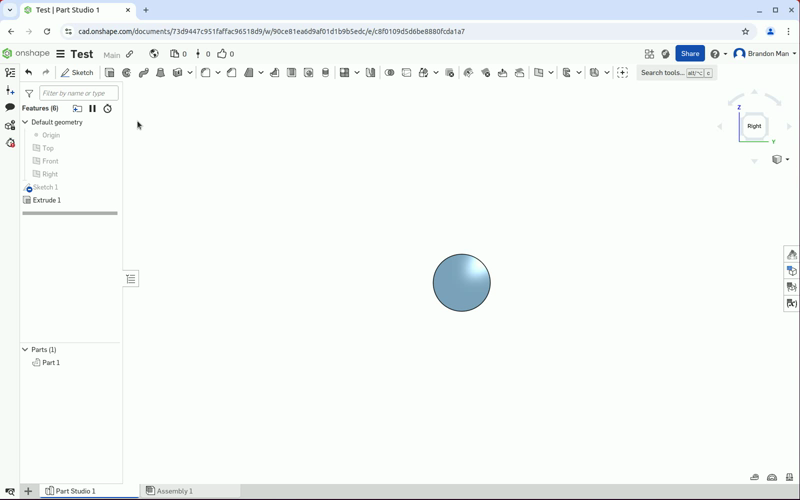
mouse_move(73, 189)
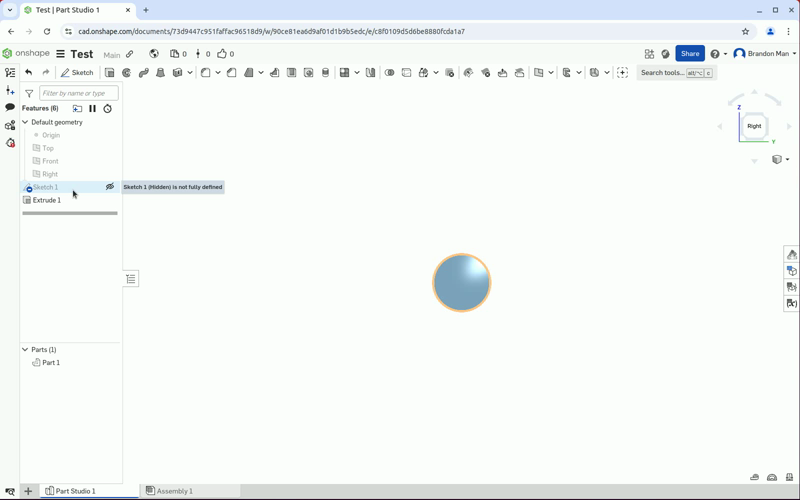
click(73, 189)
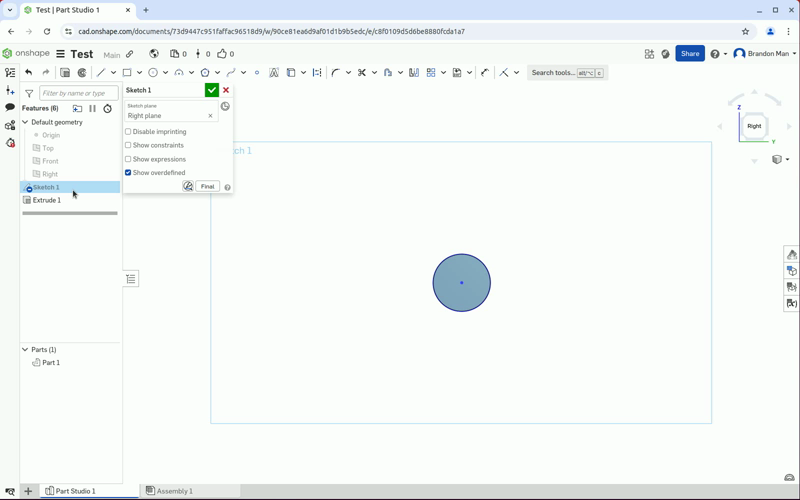
mouse_move(229, 92)
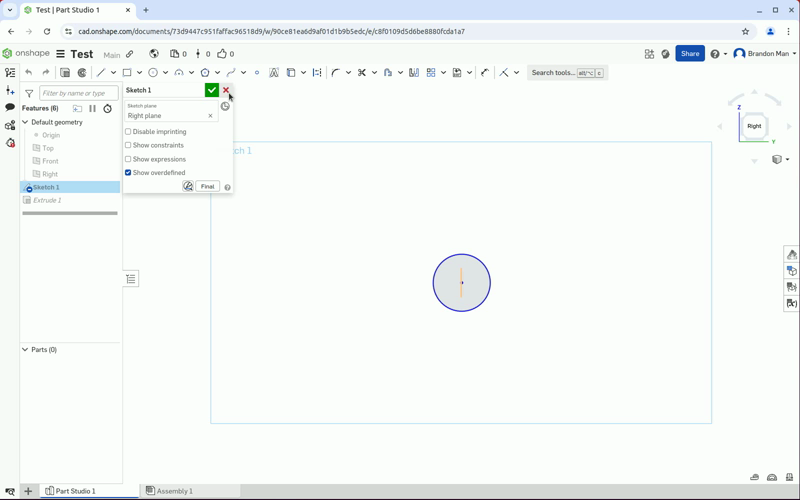
click(229, 92)
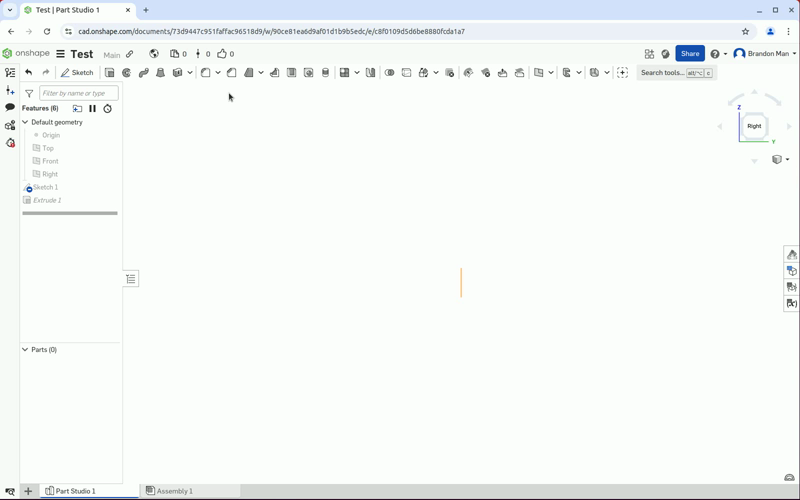
mouse_move(541, 75)
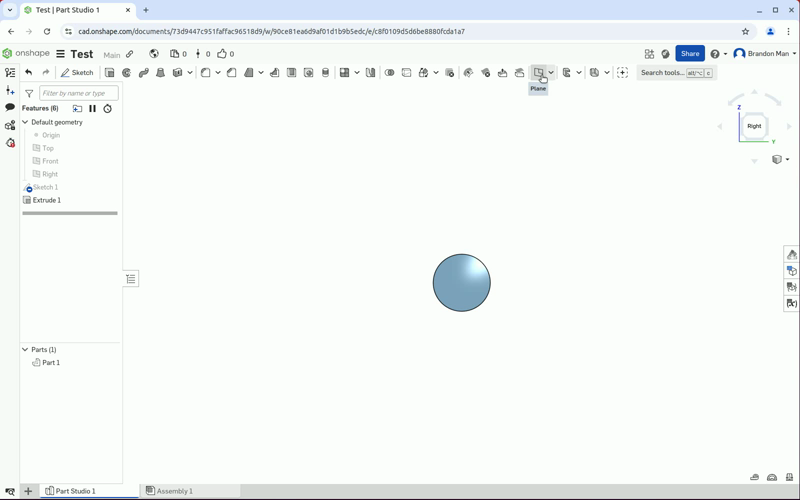
click(541, 75)
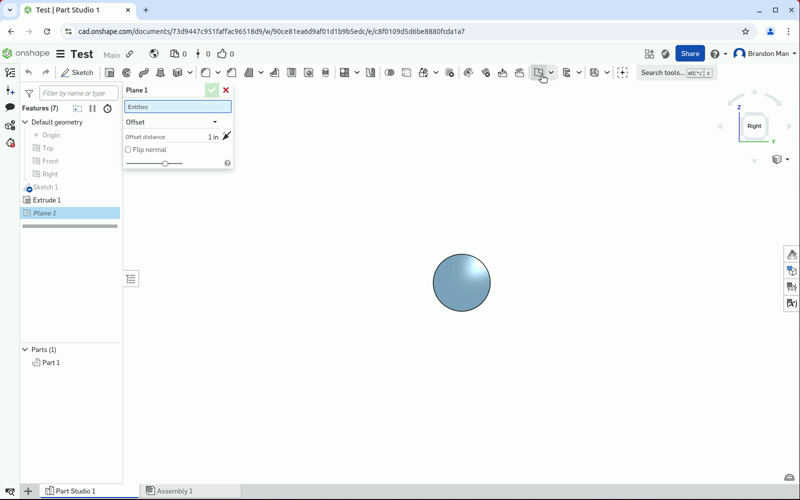
mouse_move(73, 176)
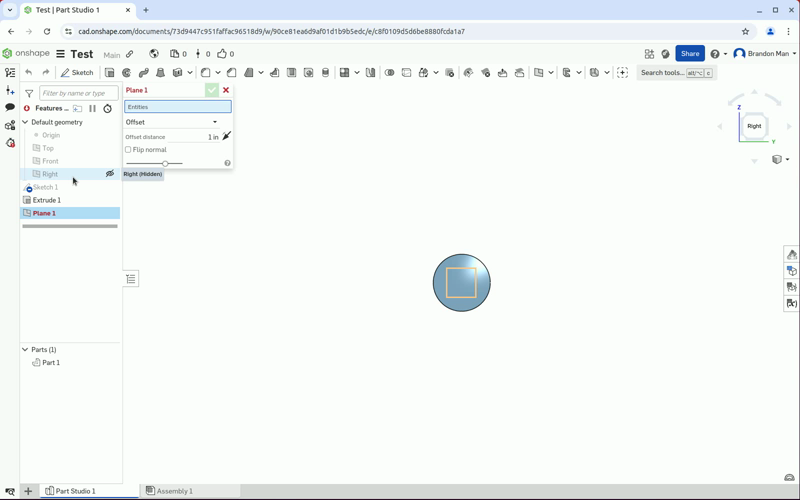
click(73, 176)
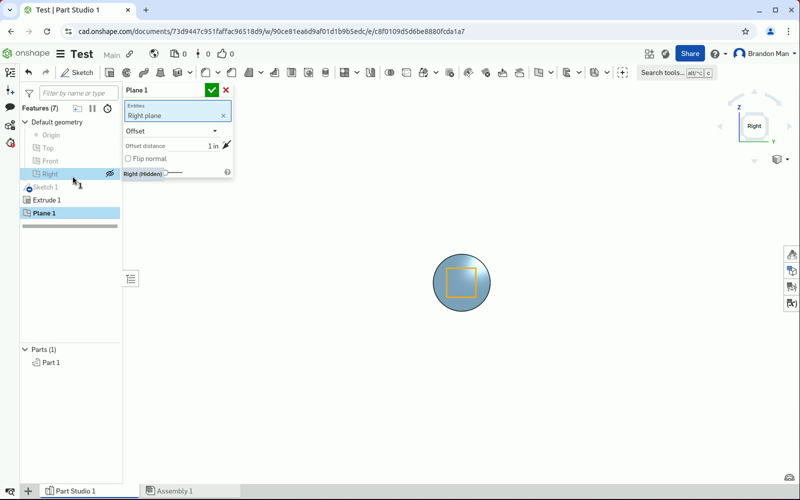
key(tab, 2)
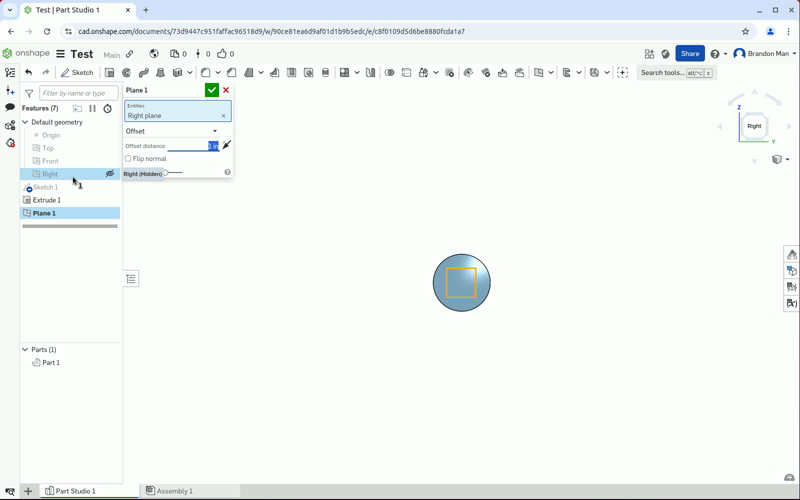
text(14.697)
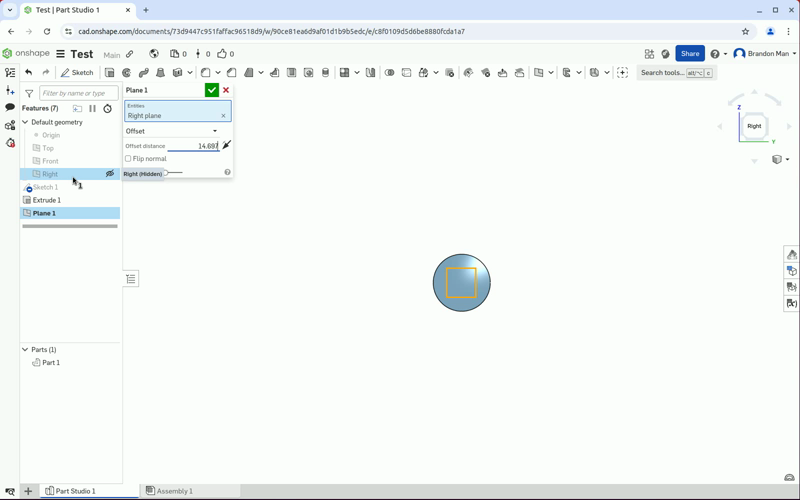
key(enter, 2)
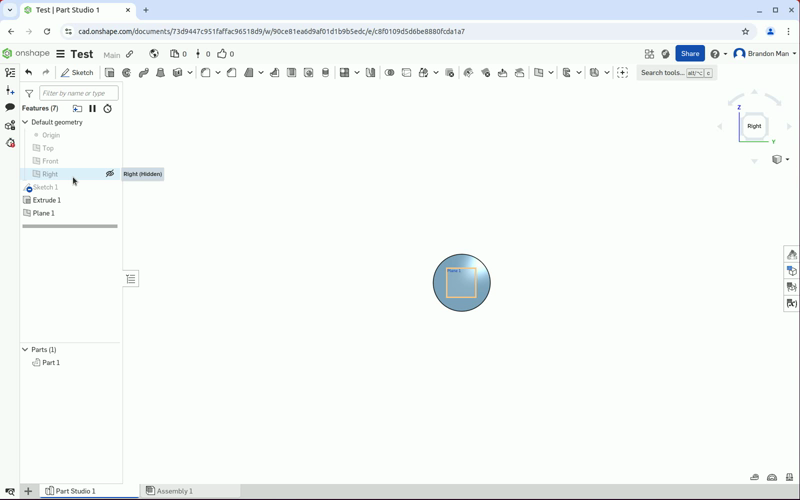
key(shift+s)
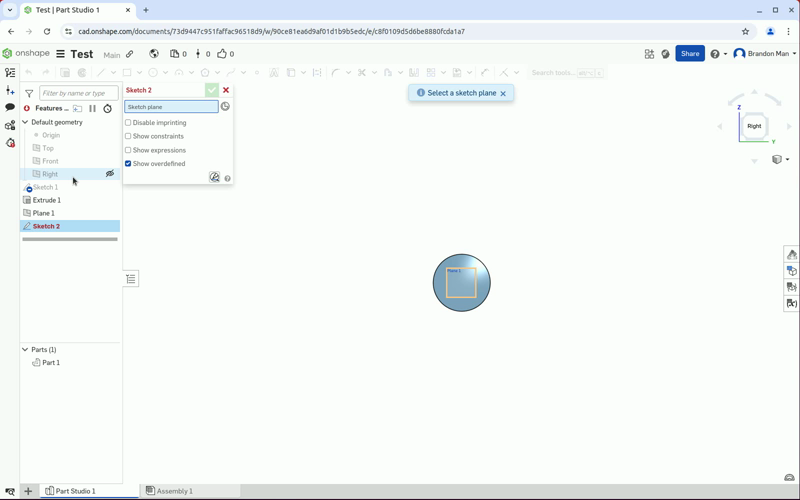
mouse_move(73, 215)
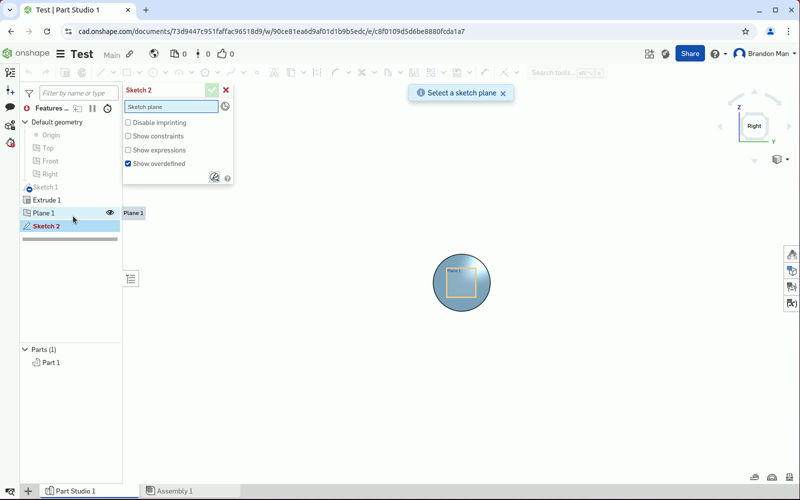
click(73, 215)
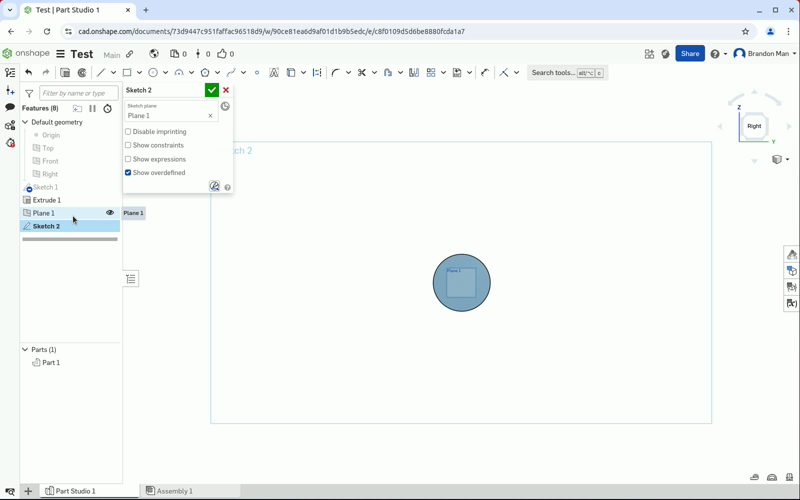
mouse_move(73, 352)
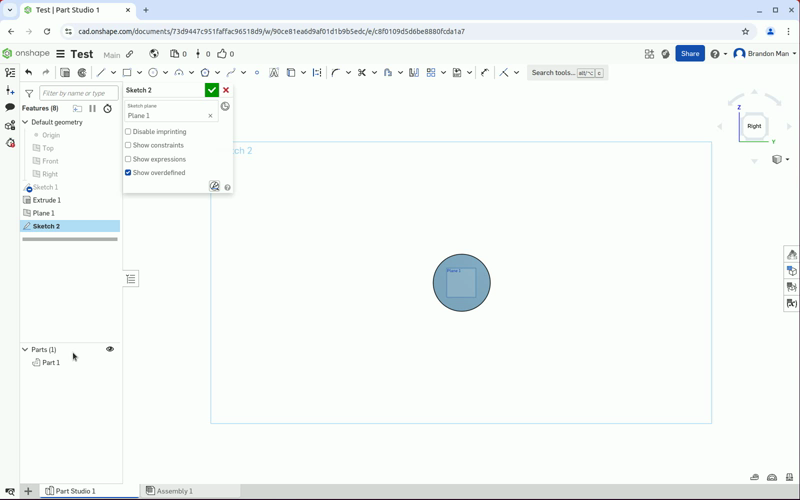
key(y)
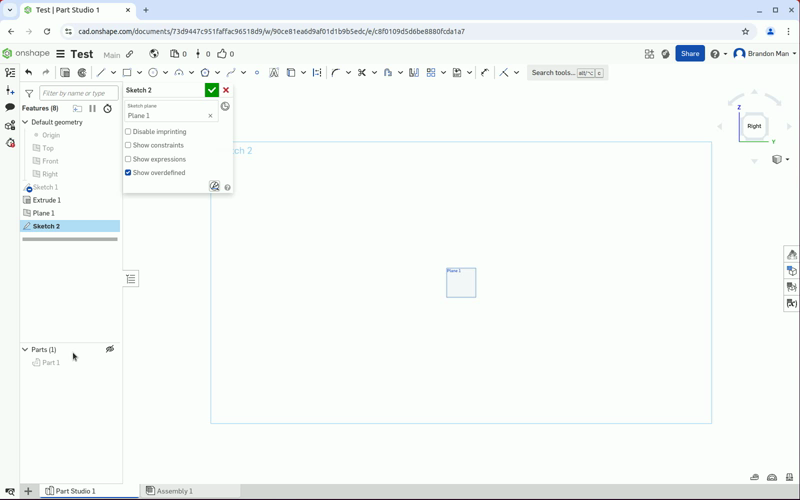
key(c)
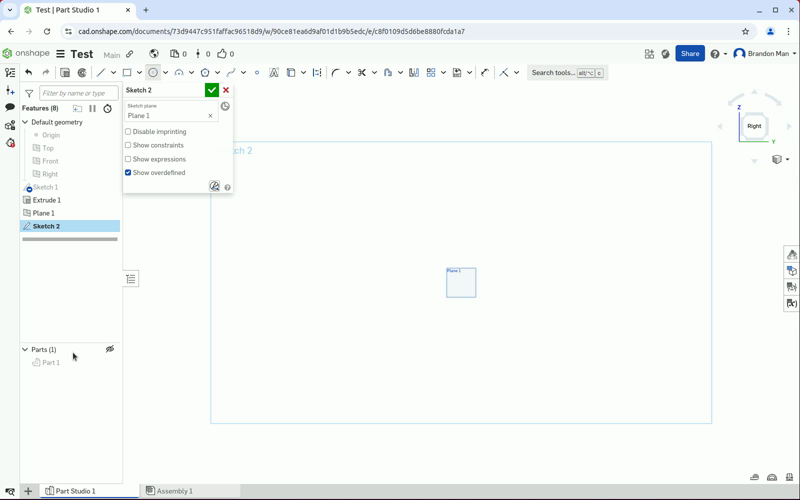
key_down(shift)
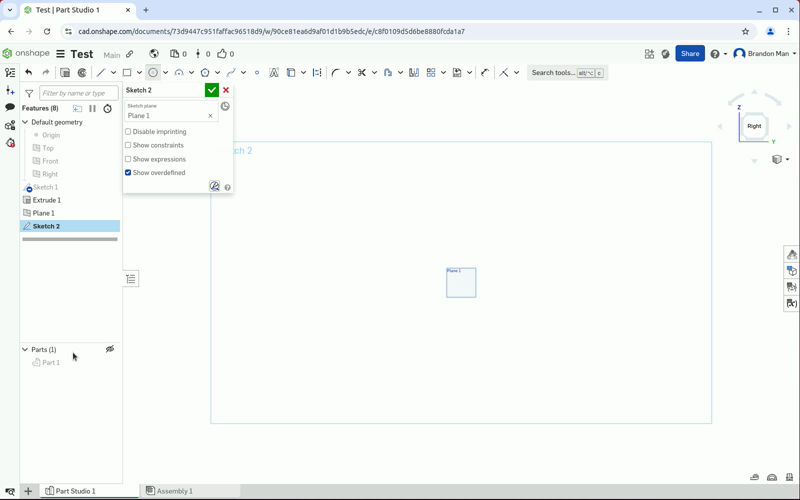
mouse_move(461, 282)
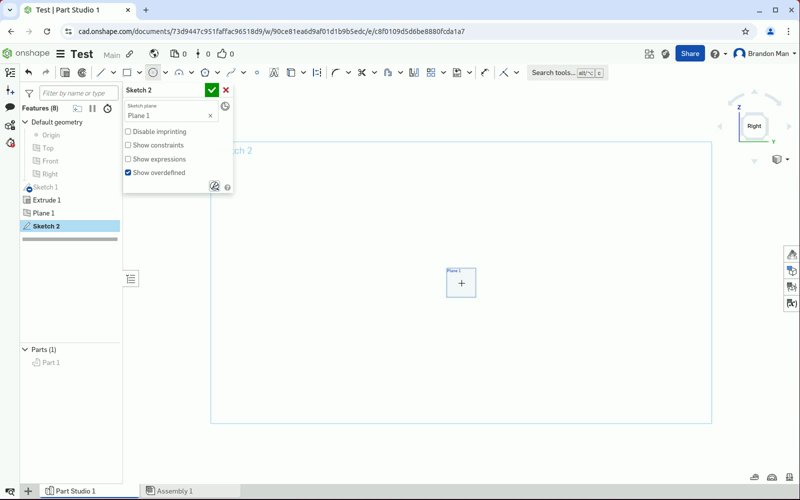
click(461, 282)
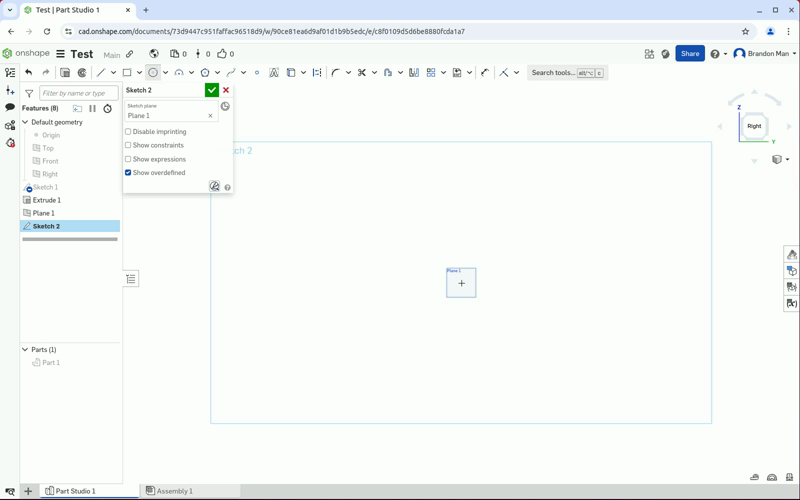
key_up(shift)
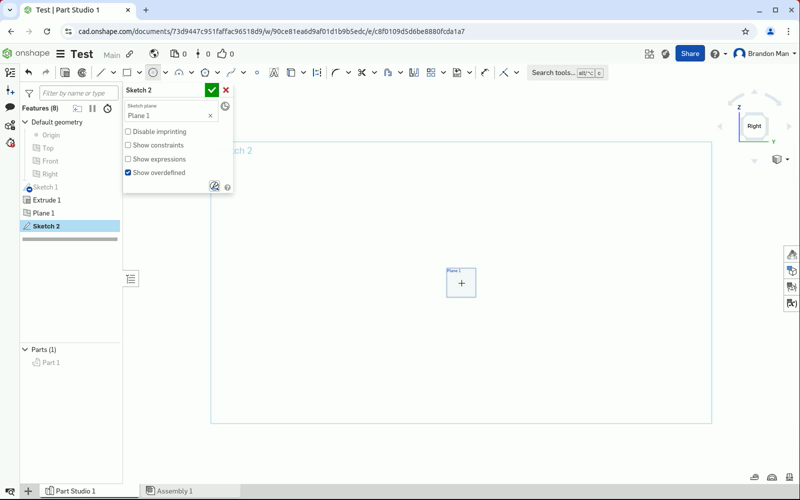
mouse_move(481, 282)
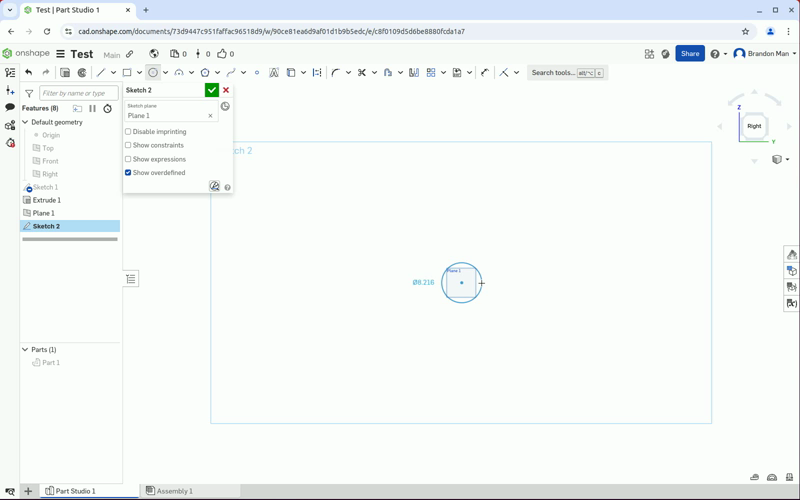
click(481, 282)
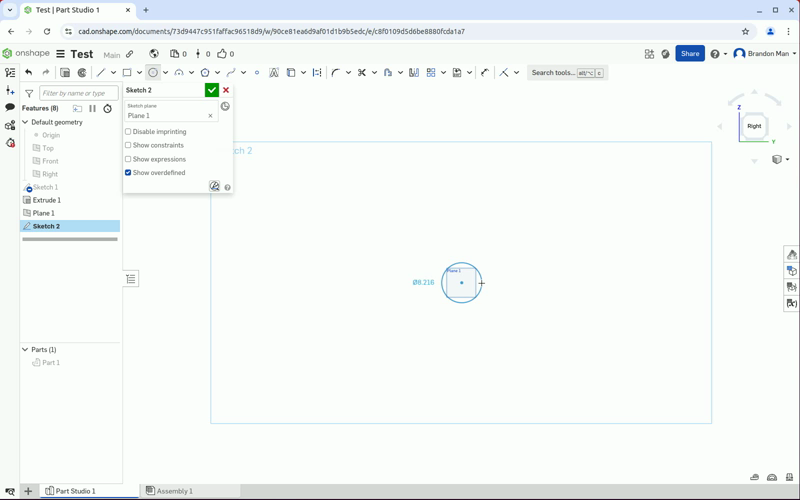
key(esc)
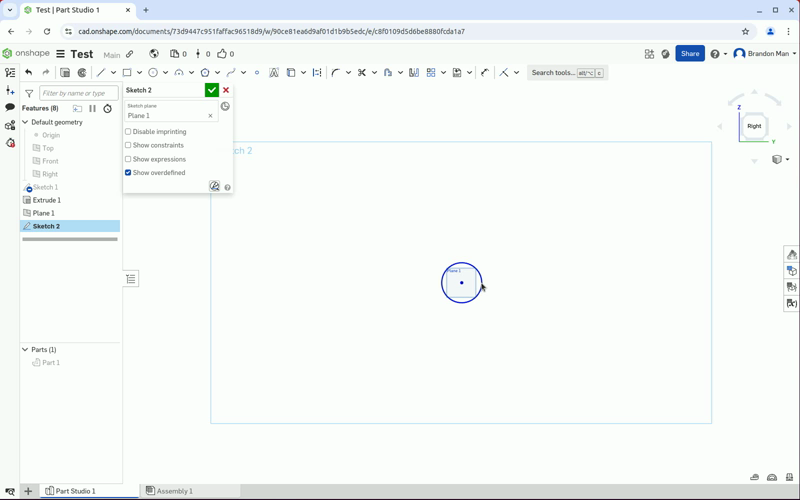
mouse_move(453, 297)
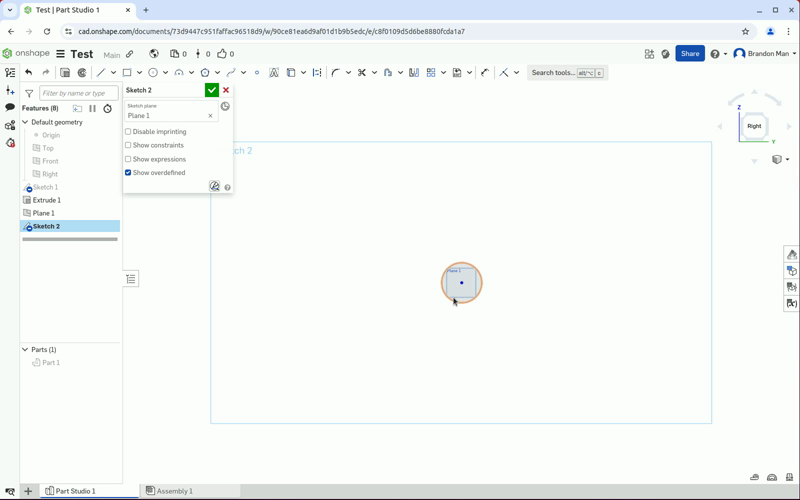
scroll(6)
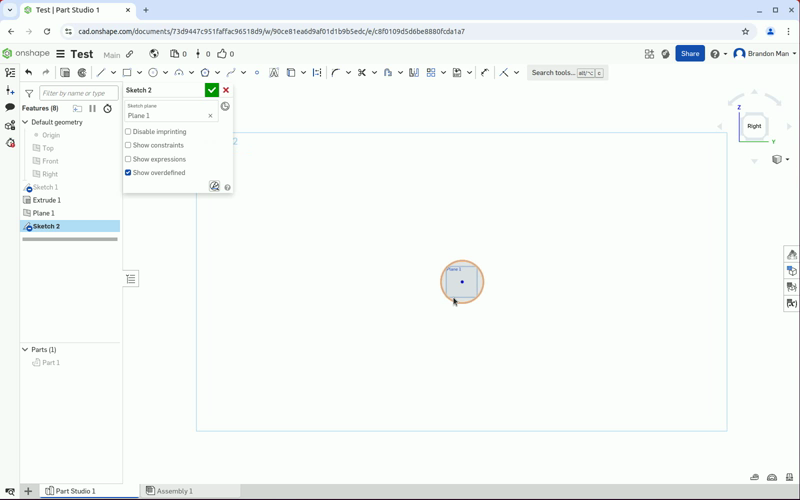
scroll(6)
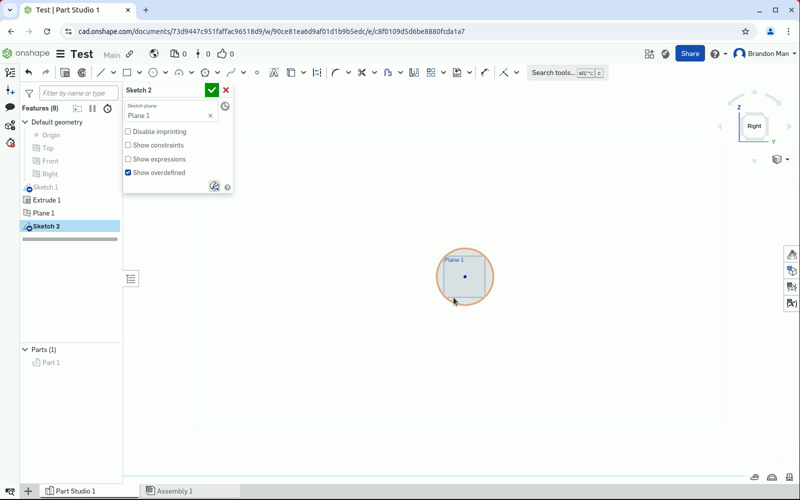
scroll(6)
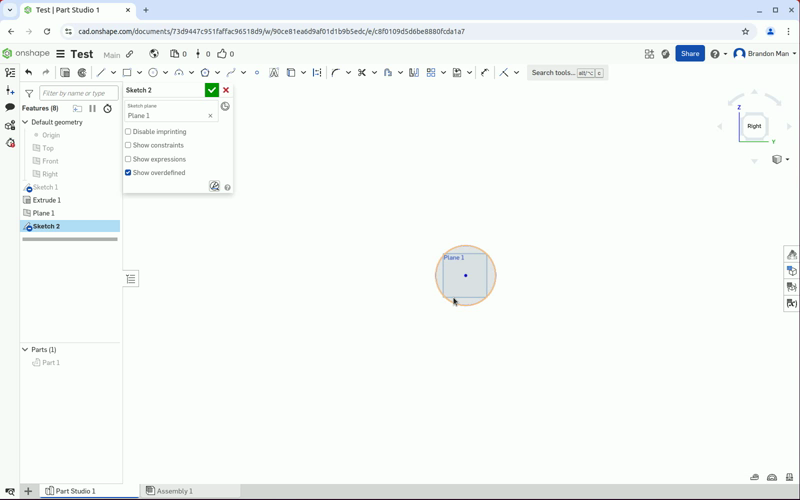
scroll(6)
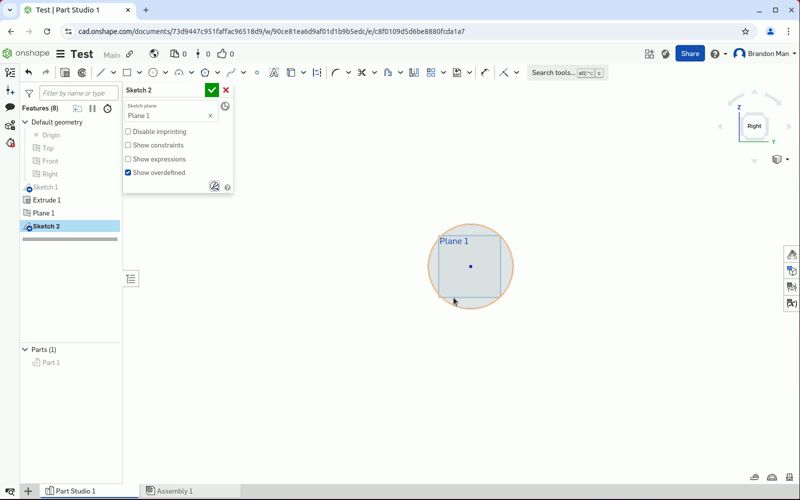
scroll(6)
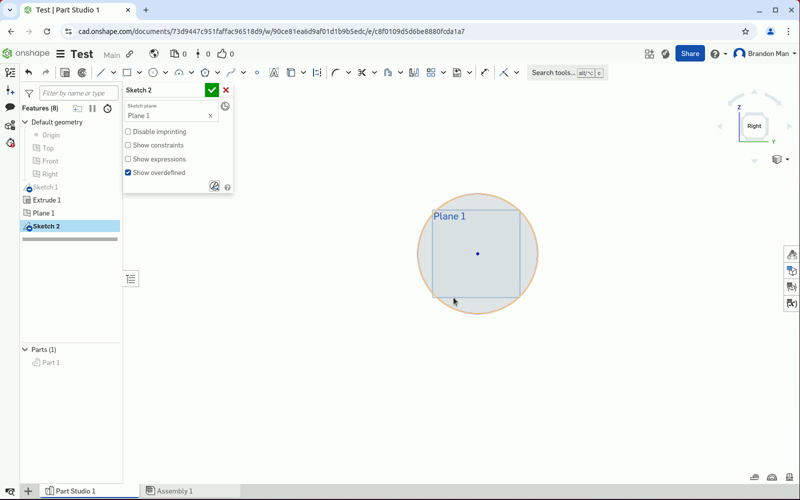
scroll(6)
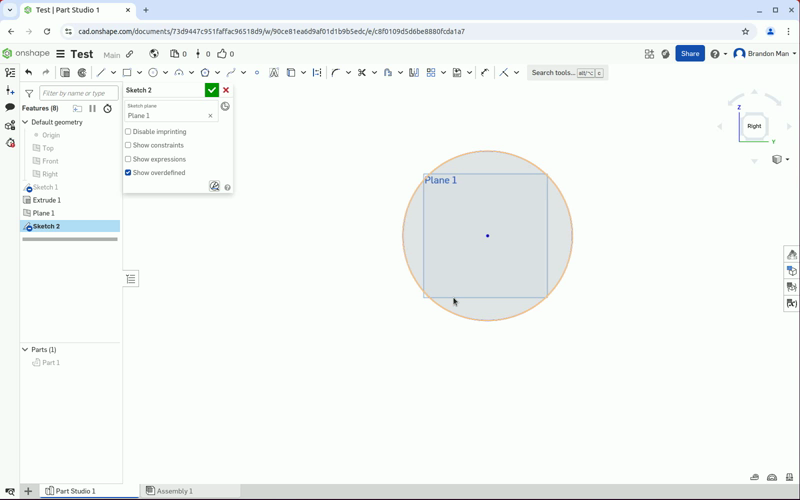
scroll(6)
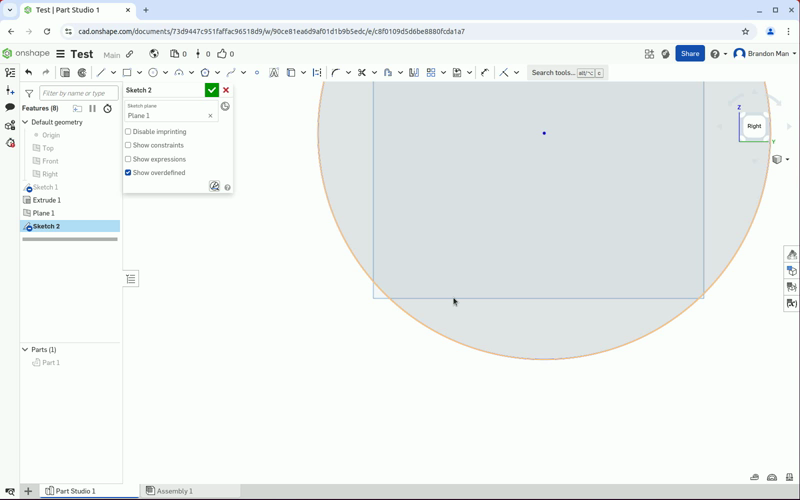
click(453, 297)
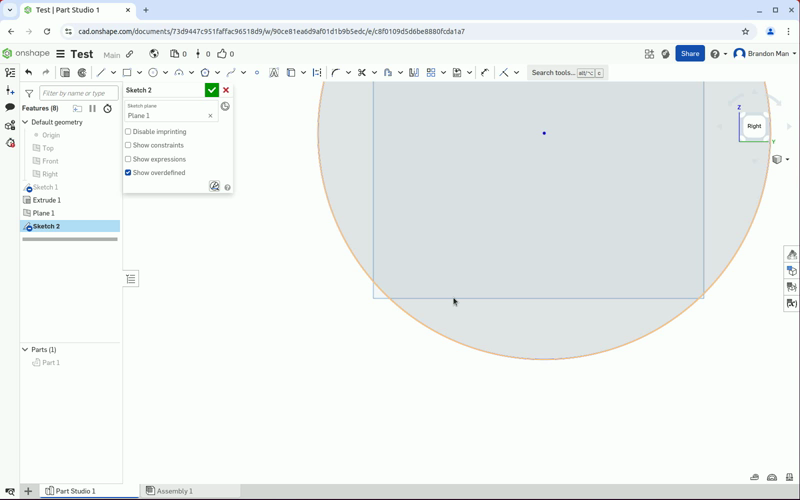
scroll(-6)
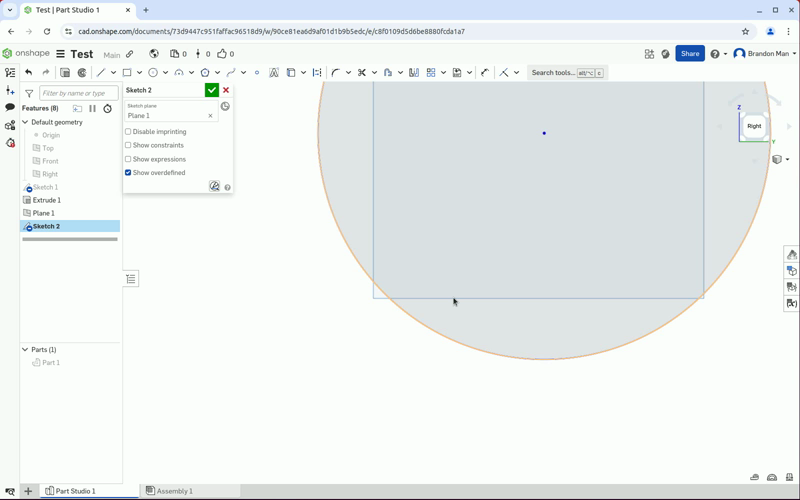
scroll(-6)
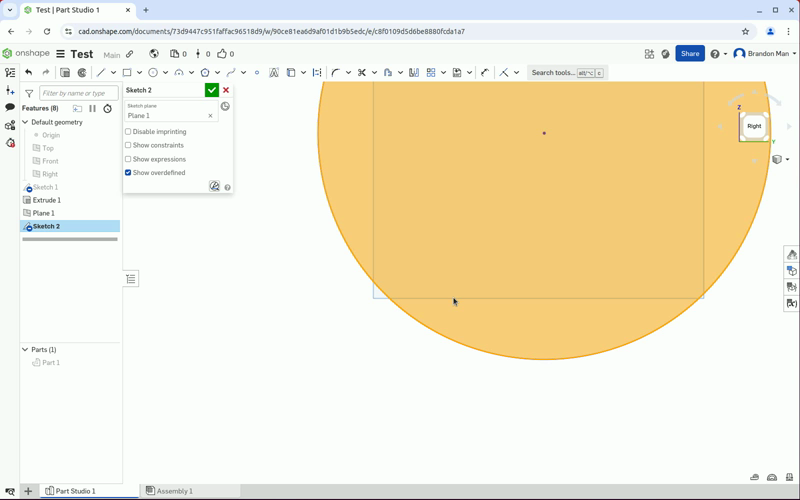
scroll(-6)
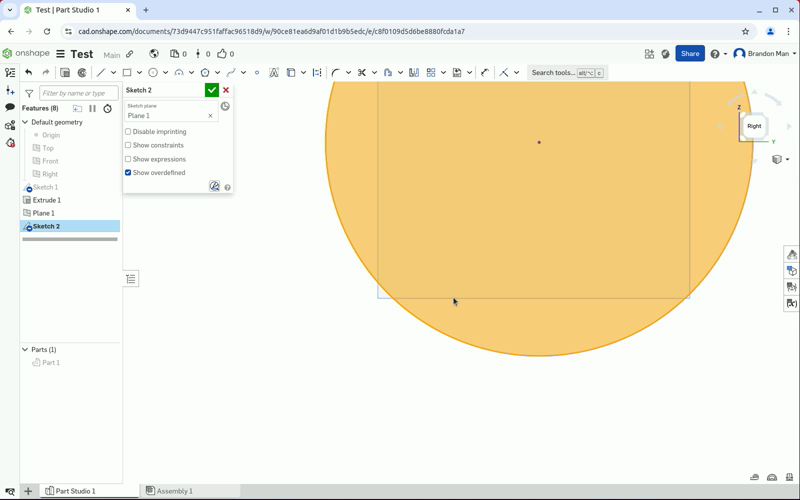
scroll(-6)
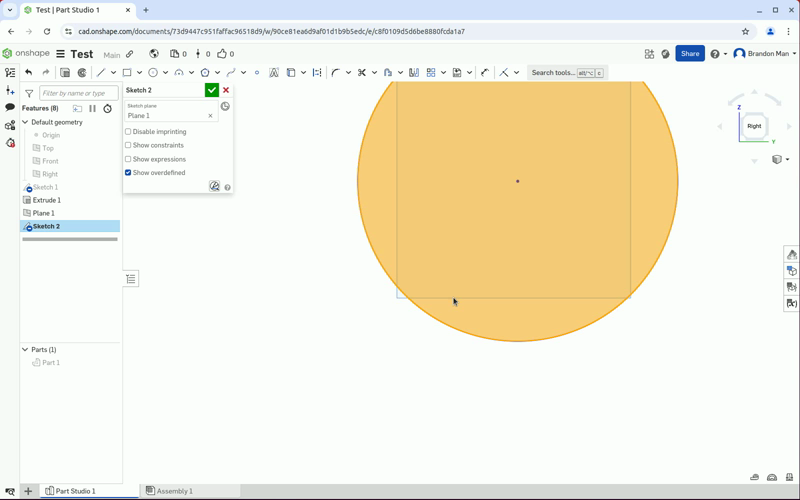
scroll(-6)
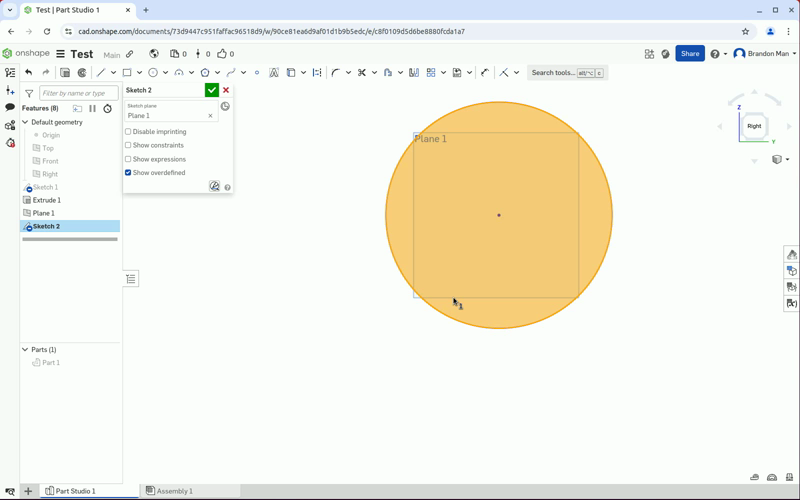
scroll(-6)
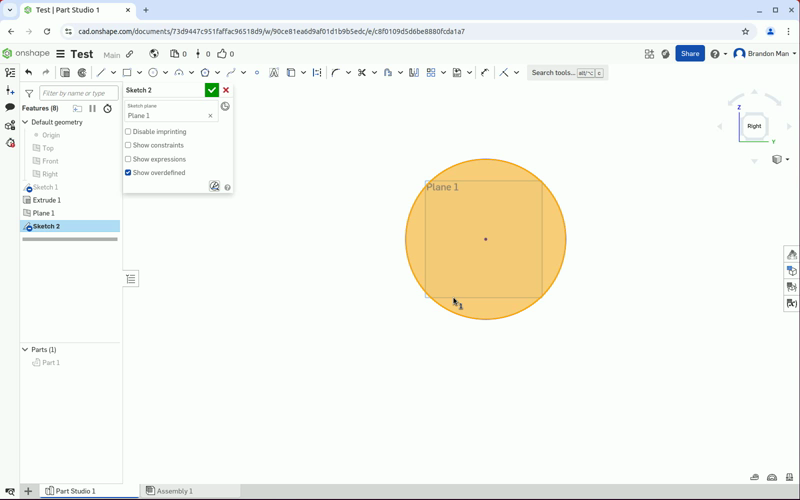
scroll(-6)
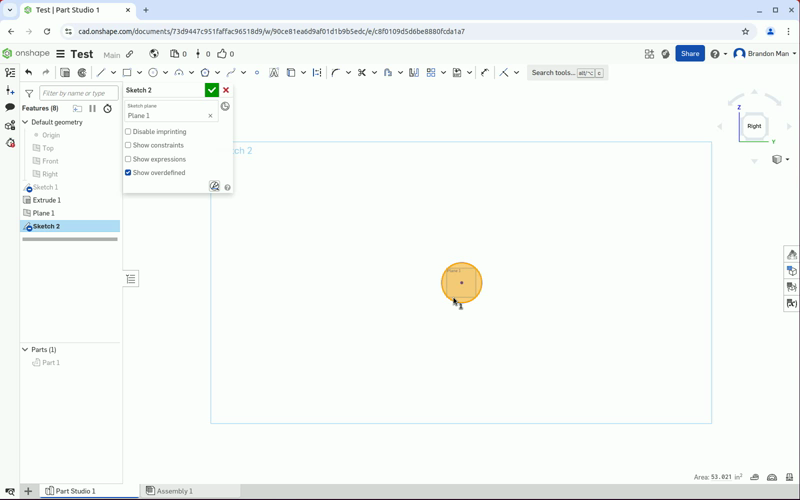
mouse_move(73, 352)
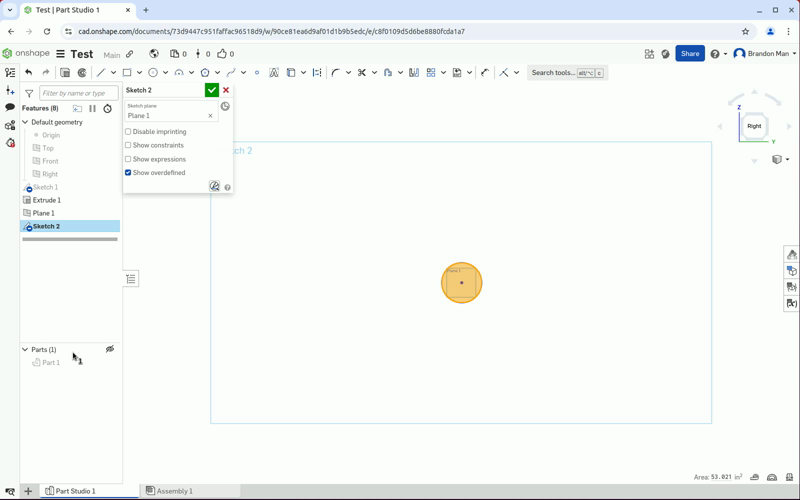
key(shift+y)
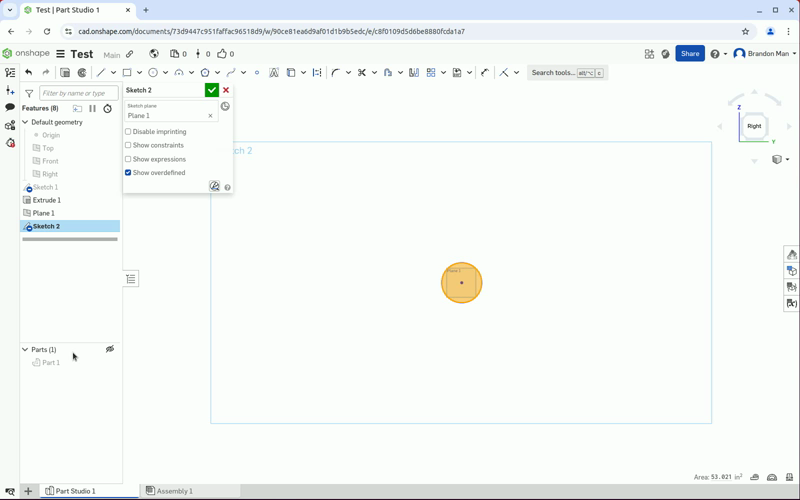
key(shift+e)
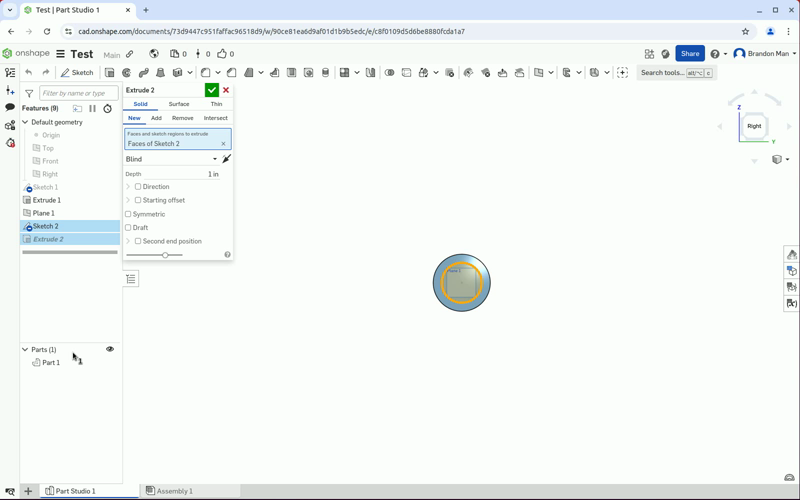
mouse_move(143, 106)
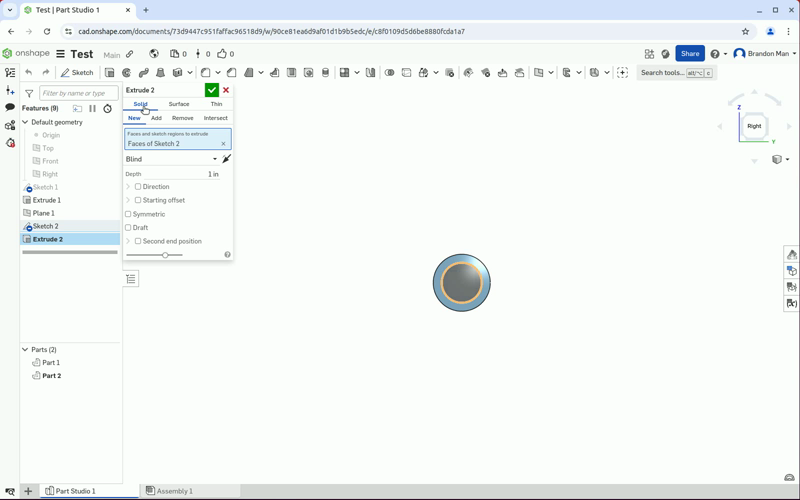
click(143, 106)
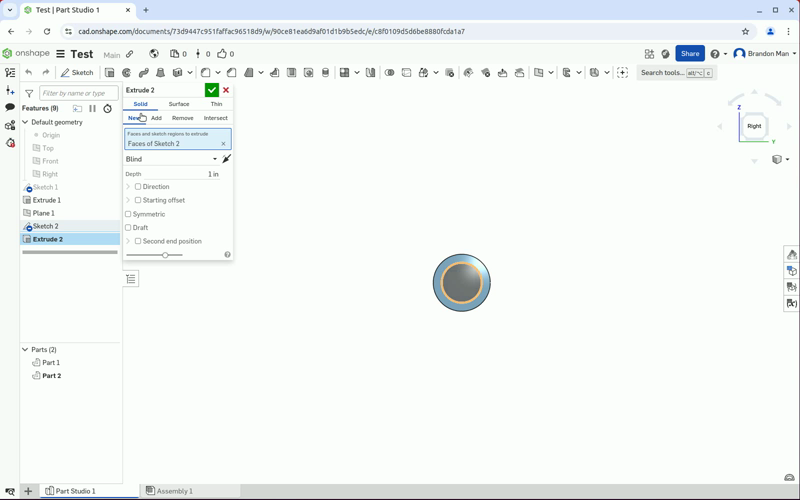
mouse_move(137, 120)
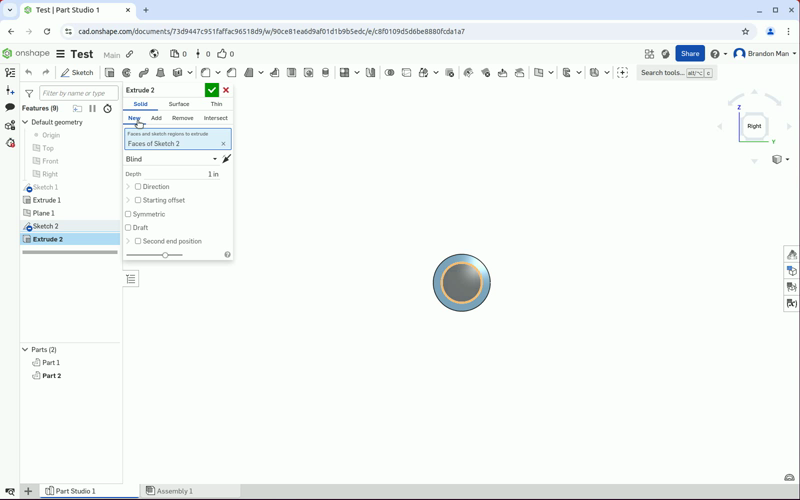
click(137, 120)
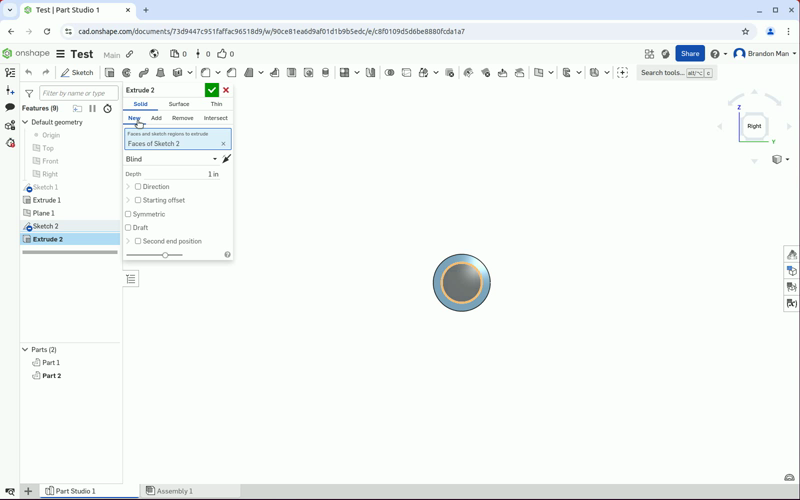
key(tab, 4)
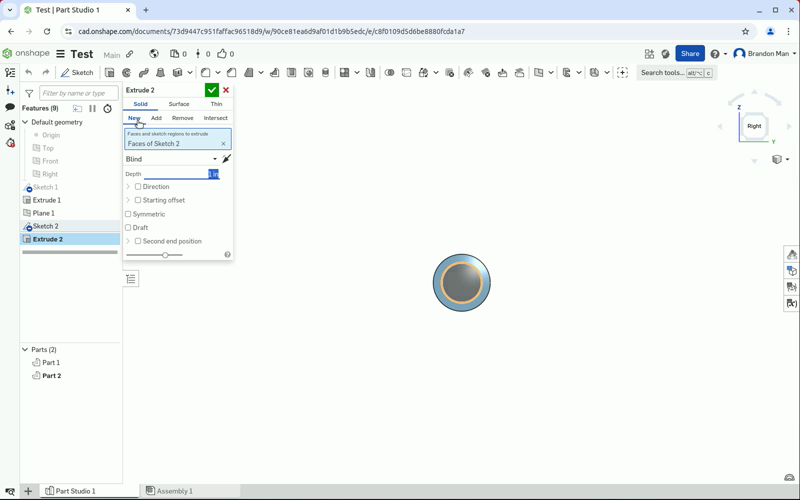
text(8.425)
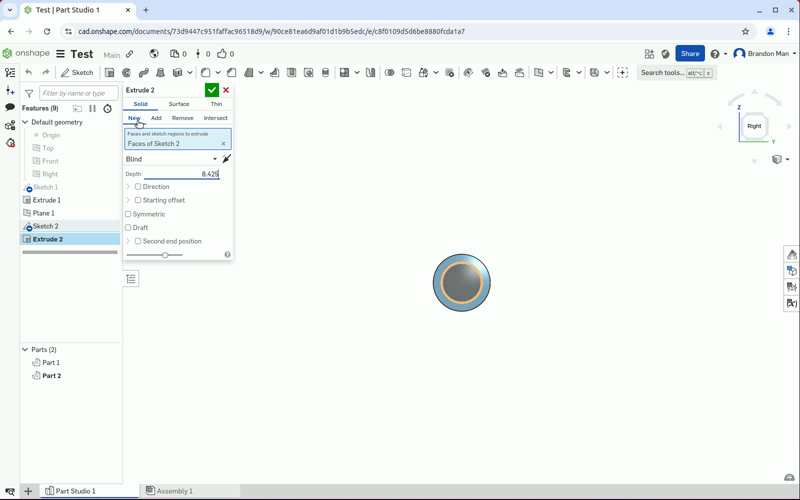
key(enter)
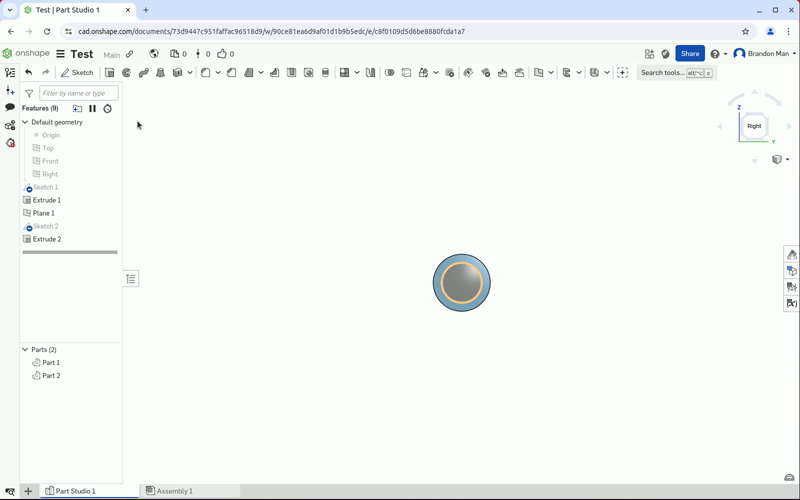
key(shift+h)
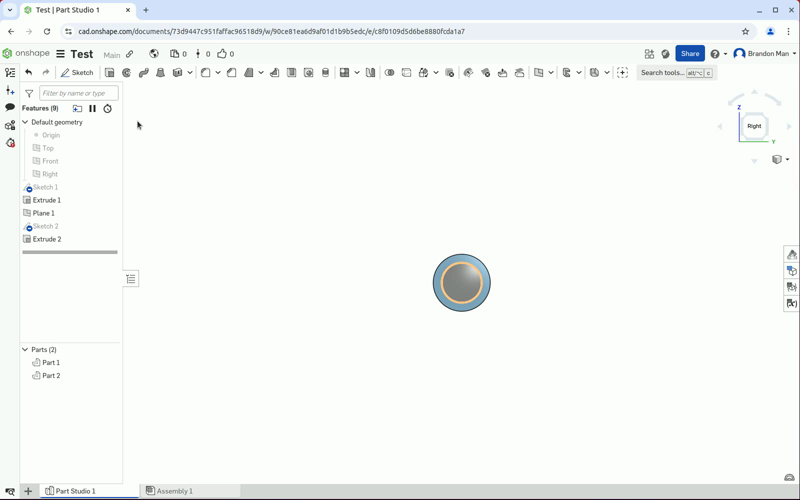
key(shift+h)
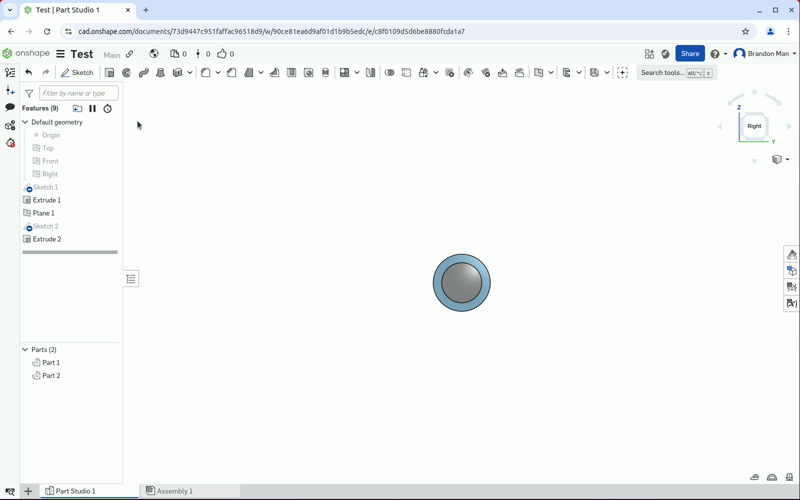
mouse_move(73, 189)
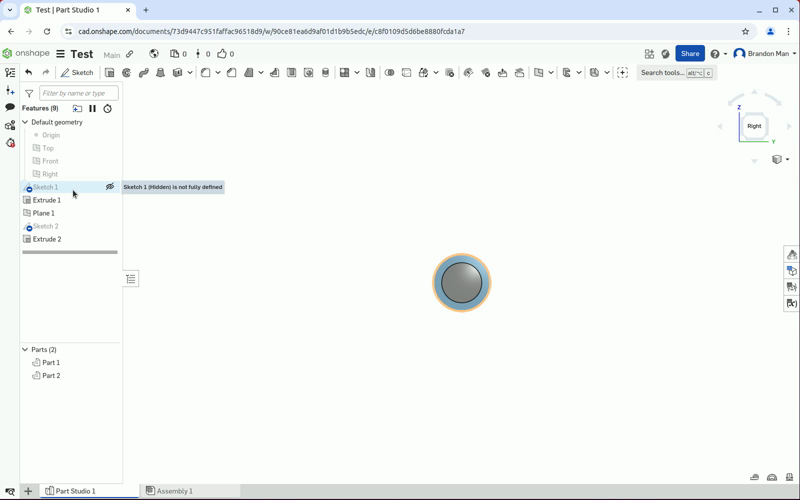
click(73, 189)
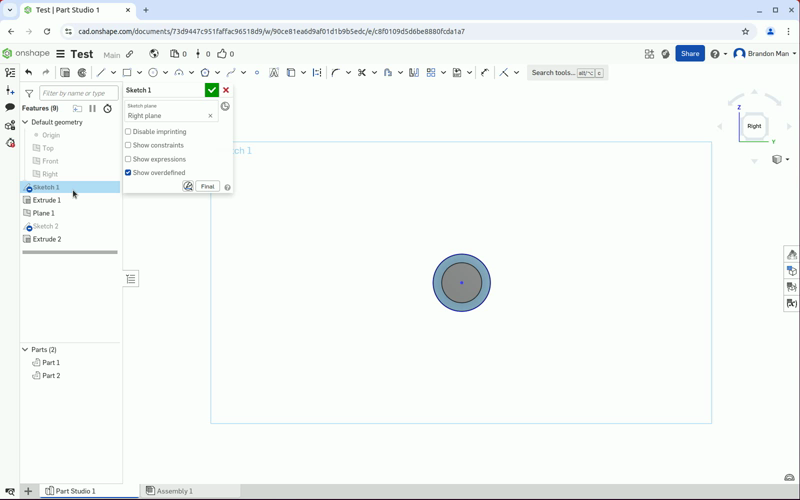
mouse_move(229, 92)
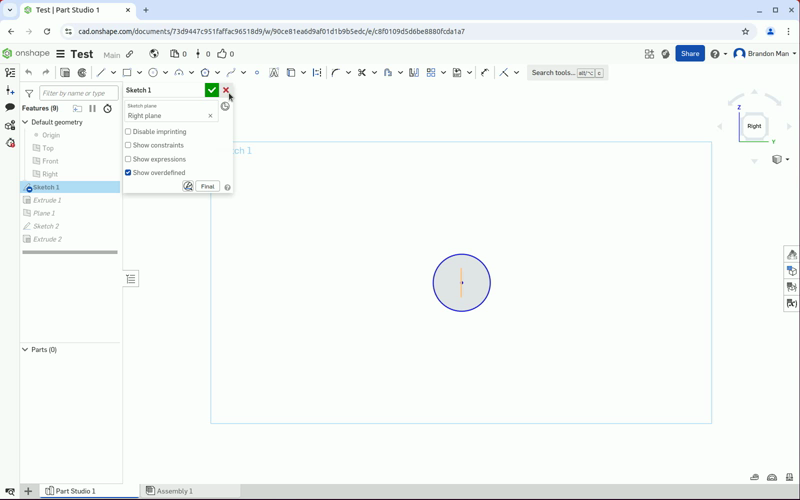
click(229, 92)
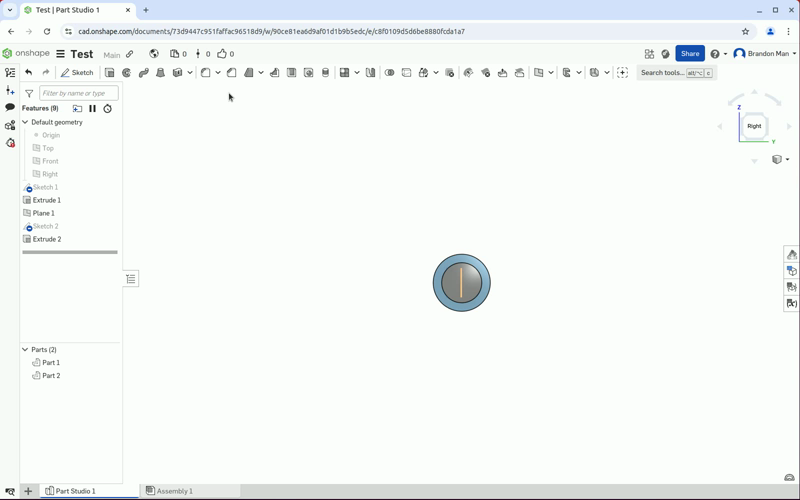
mouse_move(541, 75)
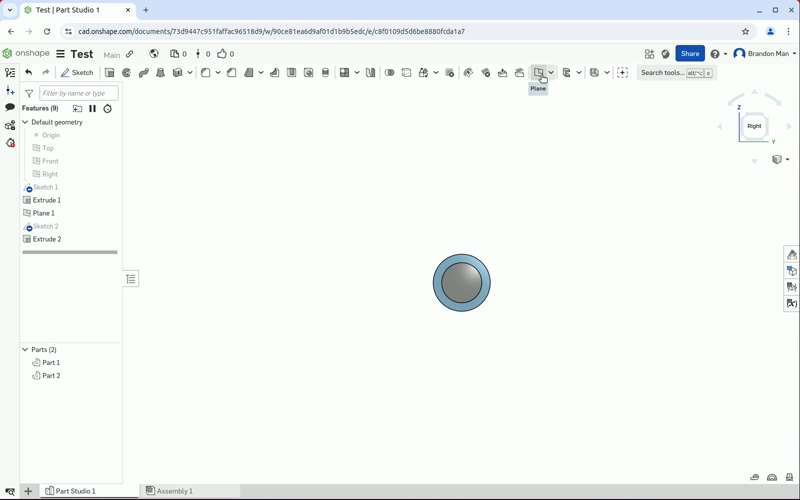
click(541, 75)
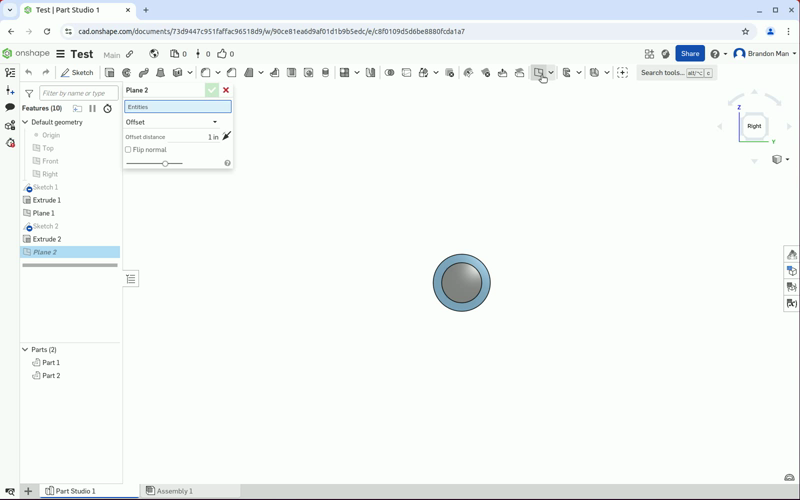
mouse_move(73, 176)
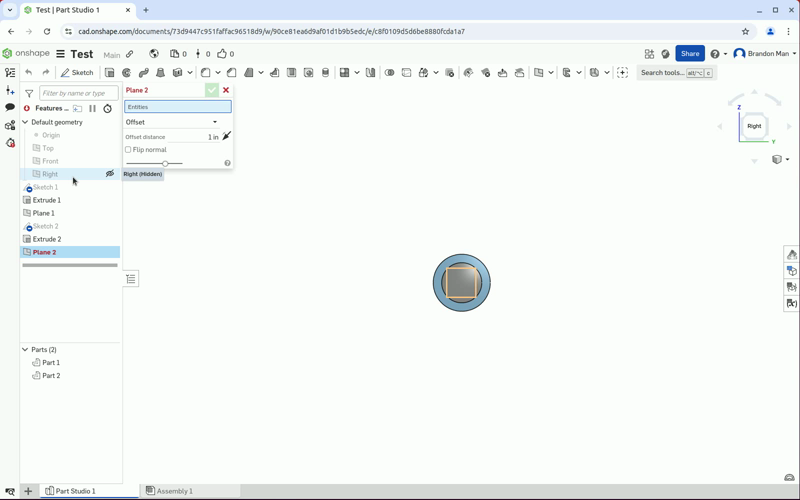
click(73, 176)
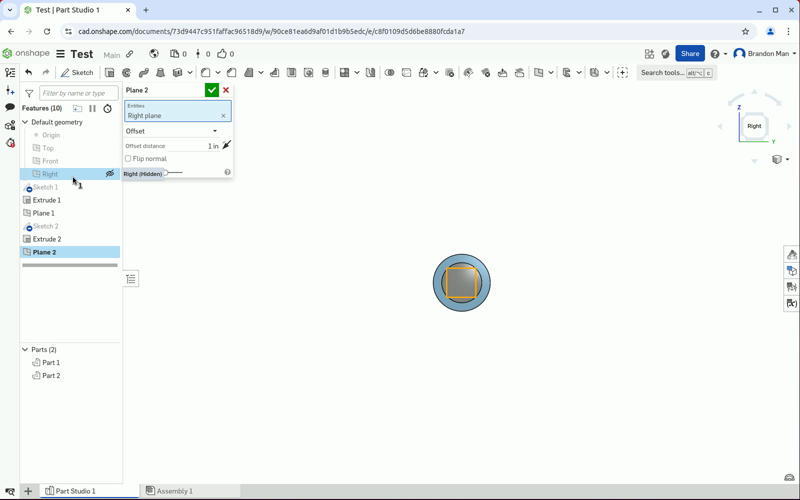
key(tab, 2)
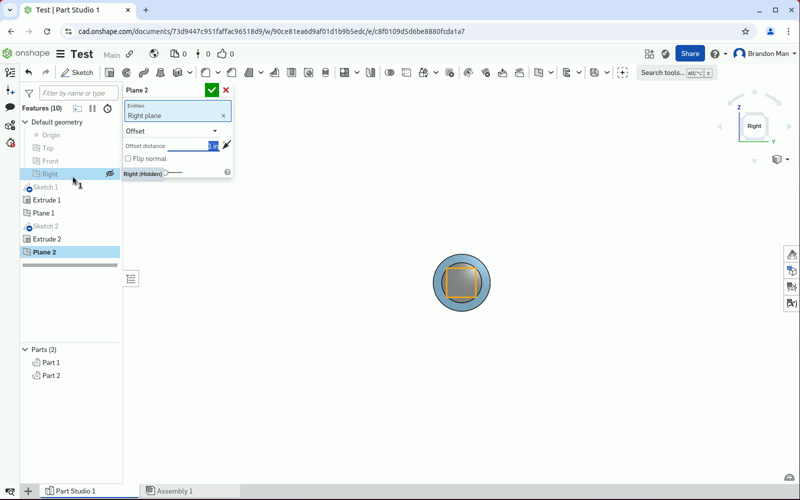
text(14.697)
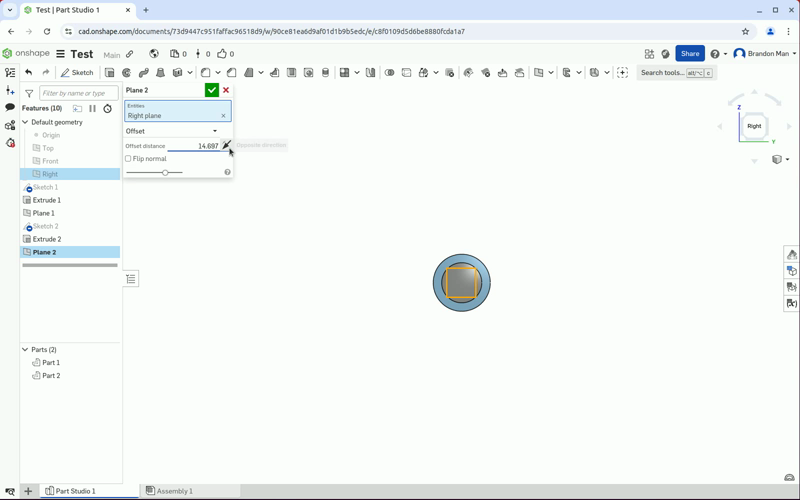
mouse_move(229, 147)
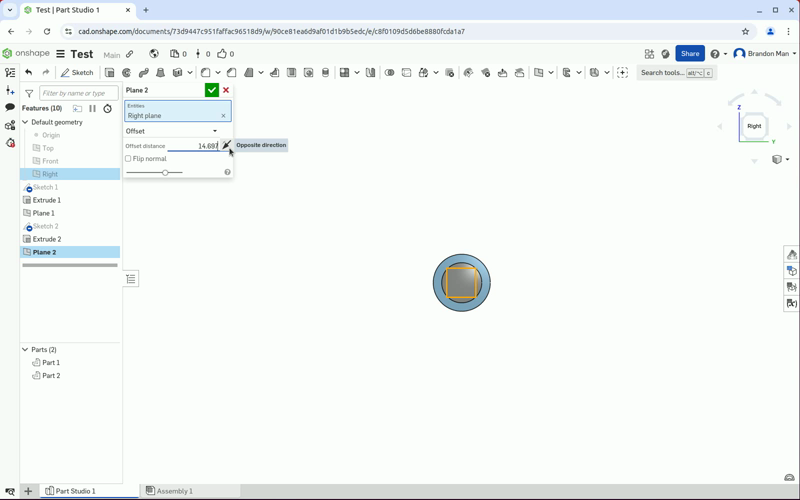
click(229, 147)
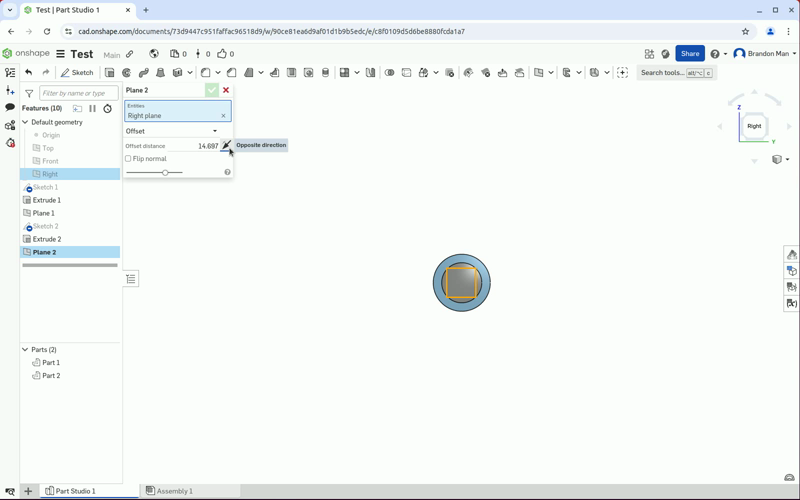
key(enter, 2)
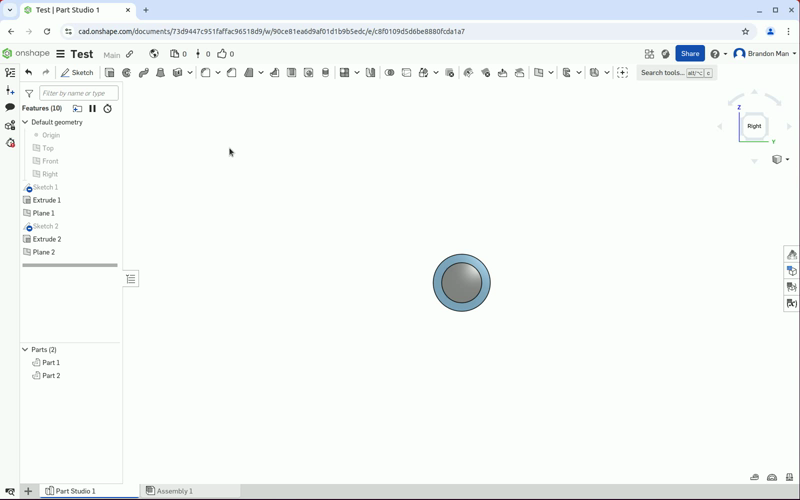
key(shift+s)
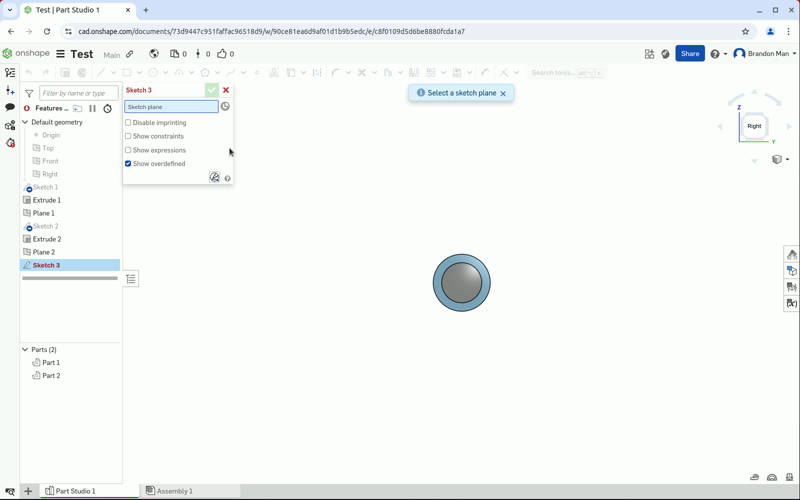
mouse_move(73, 254)
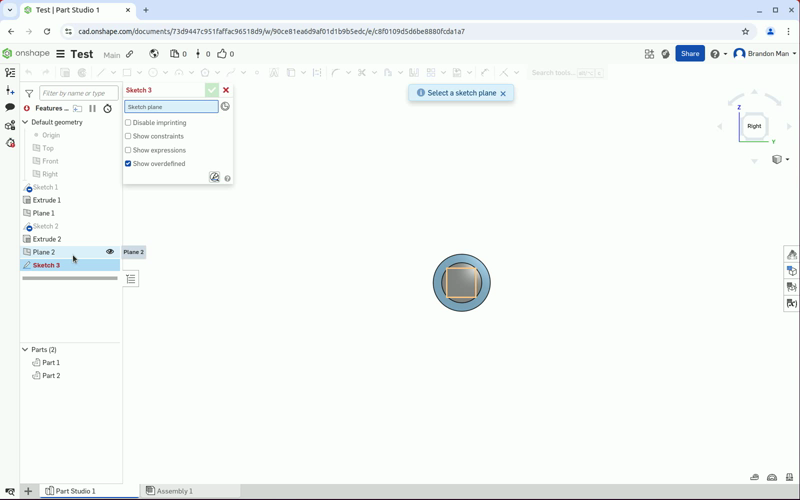
click(73, 254)
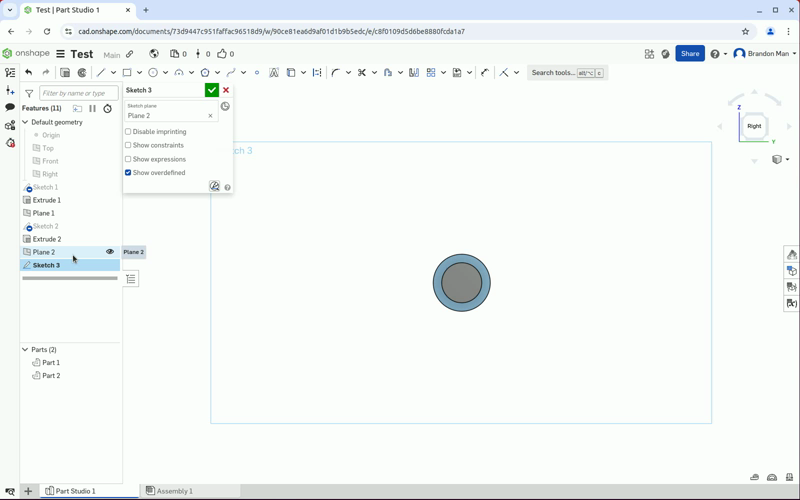
mouse_move(73, 352)
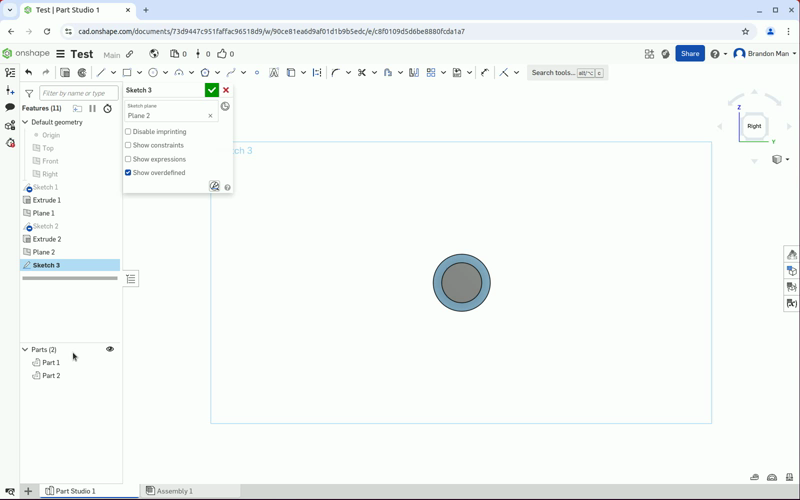
key(y)
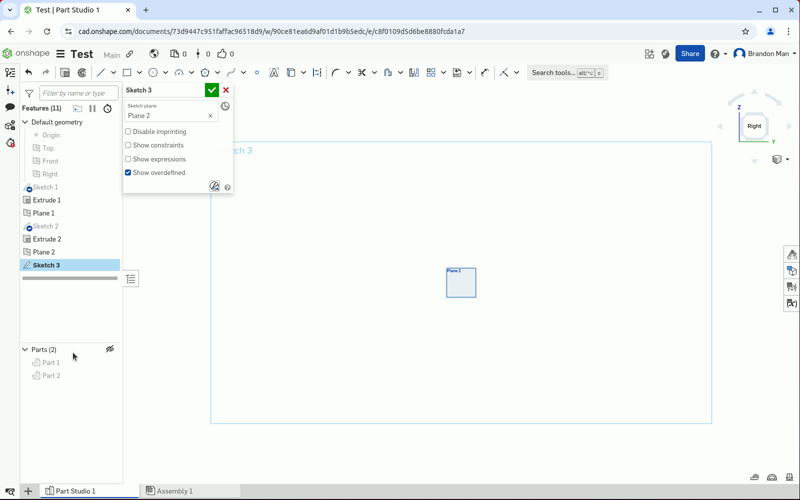
key(c)
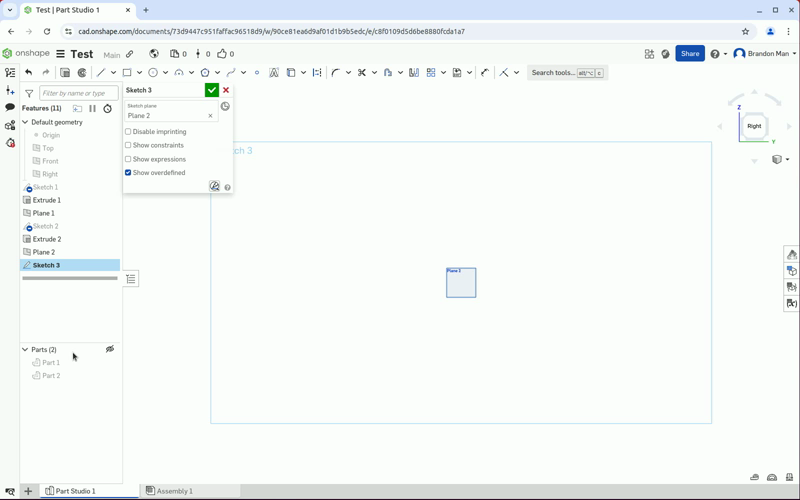
key_down(shift)
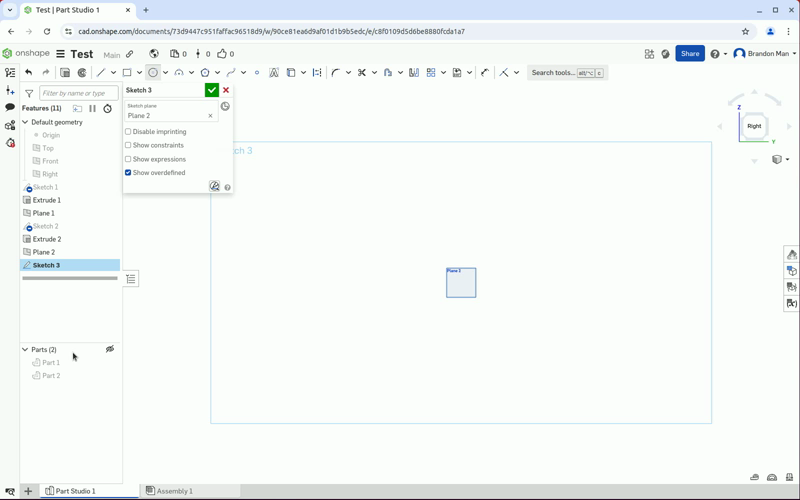
mouse_move(460, 282)
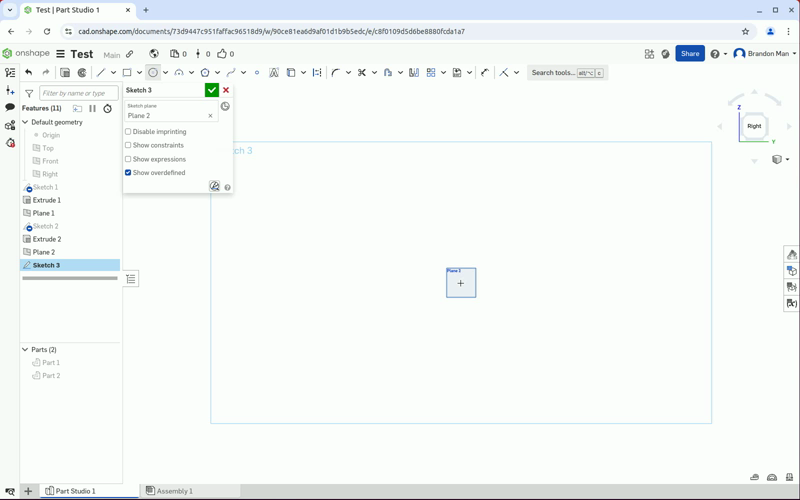
click(460, 282)
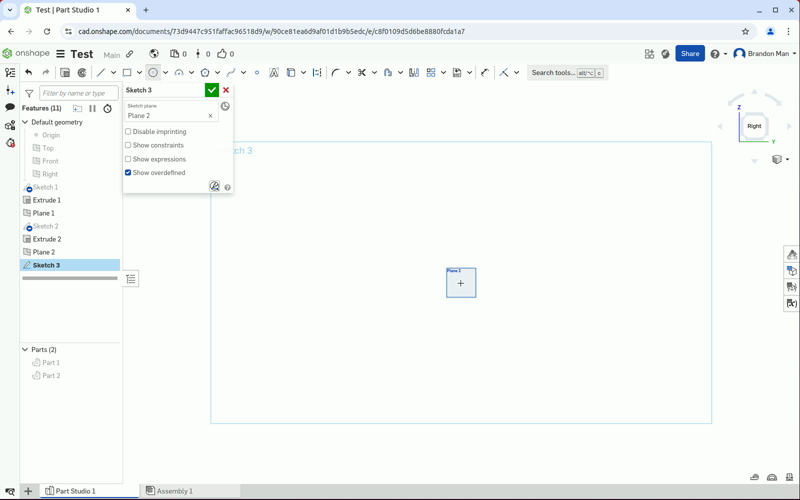
key_up(shift)
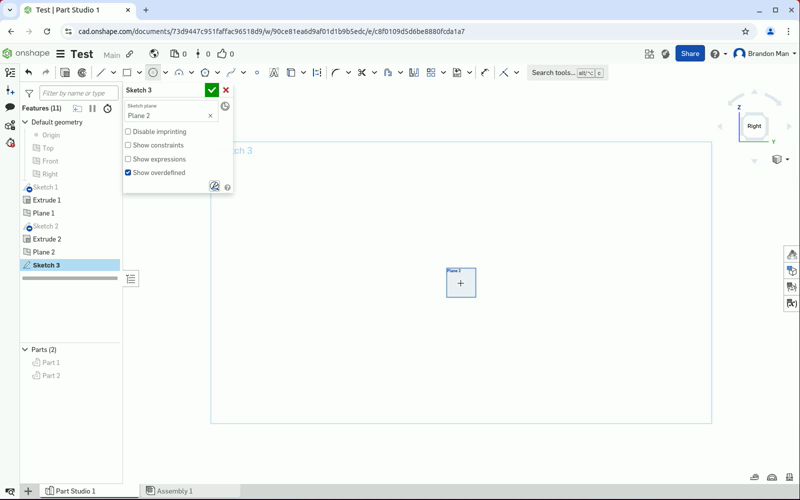
mouse_move(478, 282)
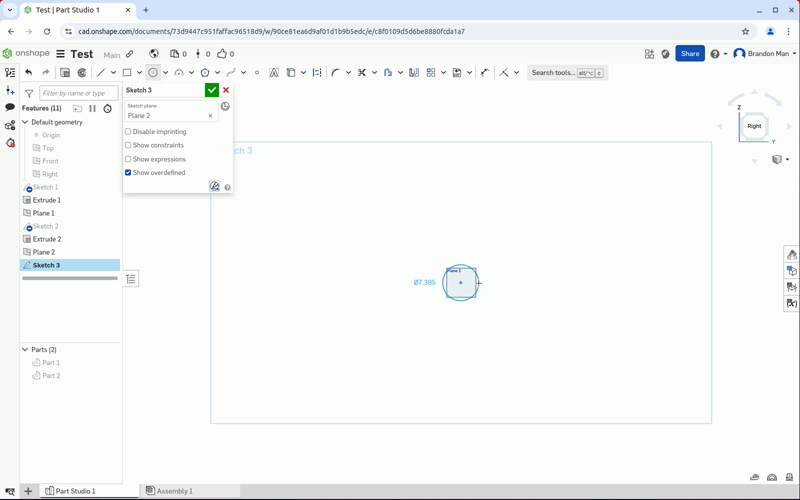
click(478, 282)
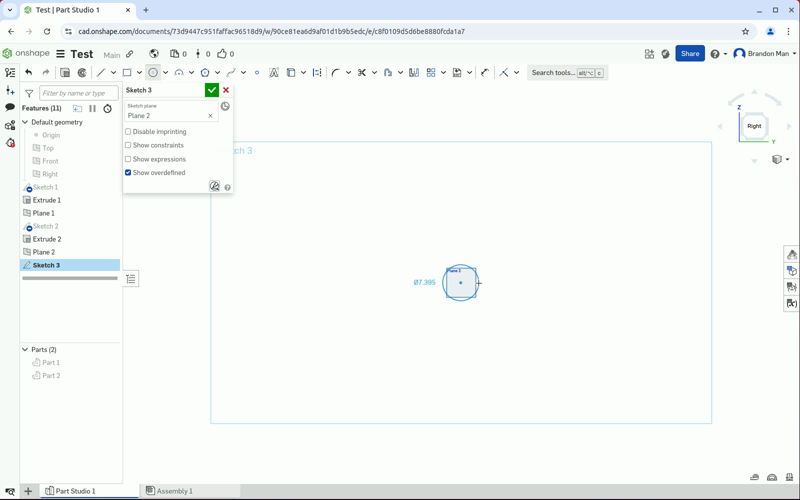
key(esc)
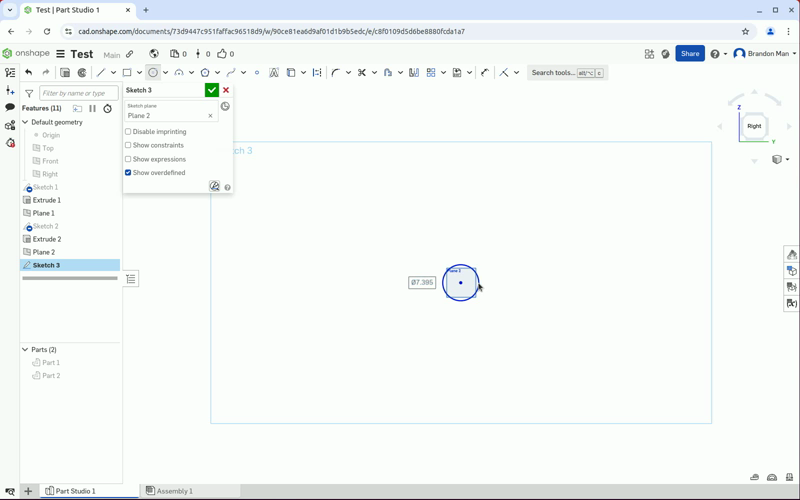
mouse_move(455, 286)
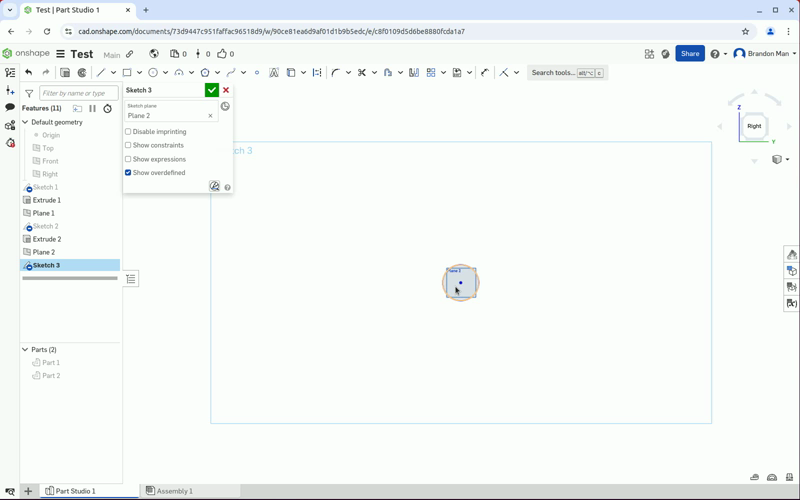
scroll(6)
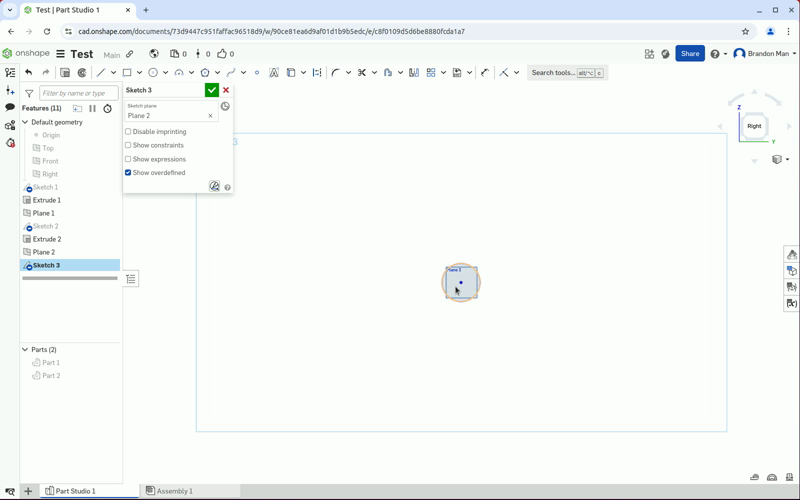
scroll(6)
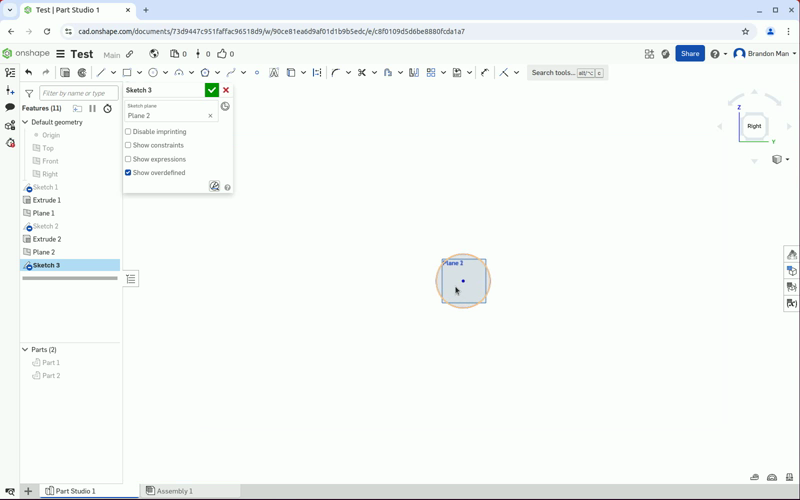
scroll(6)
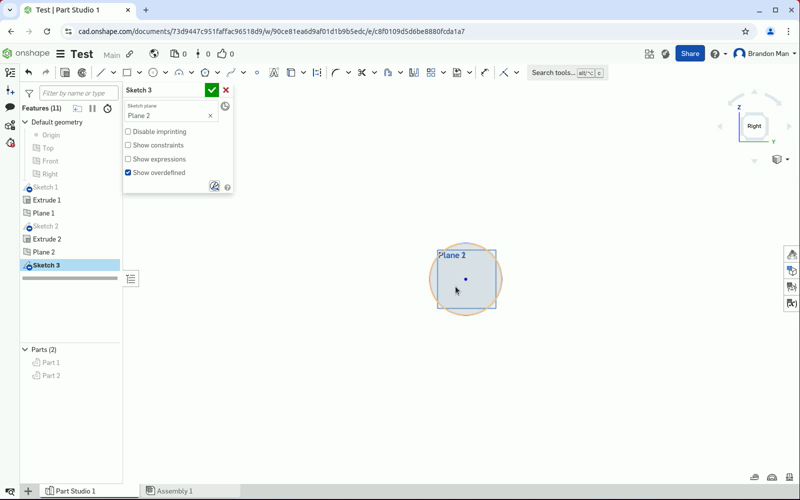
scroll(6)
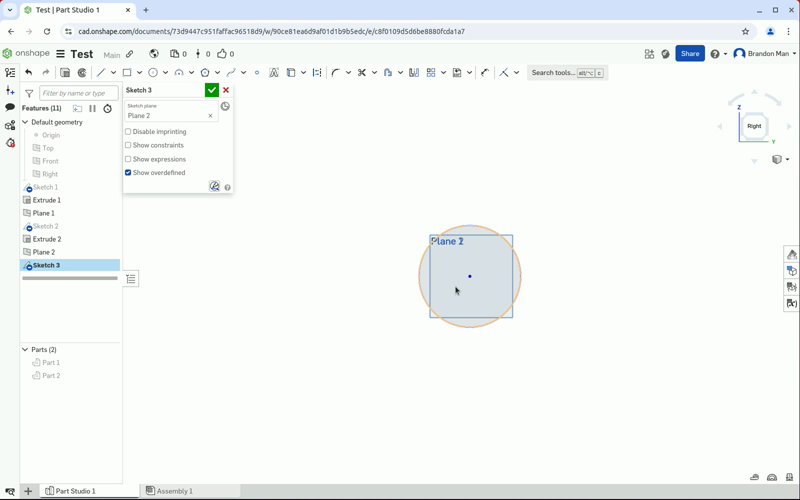
scroll(6)
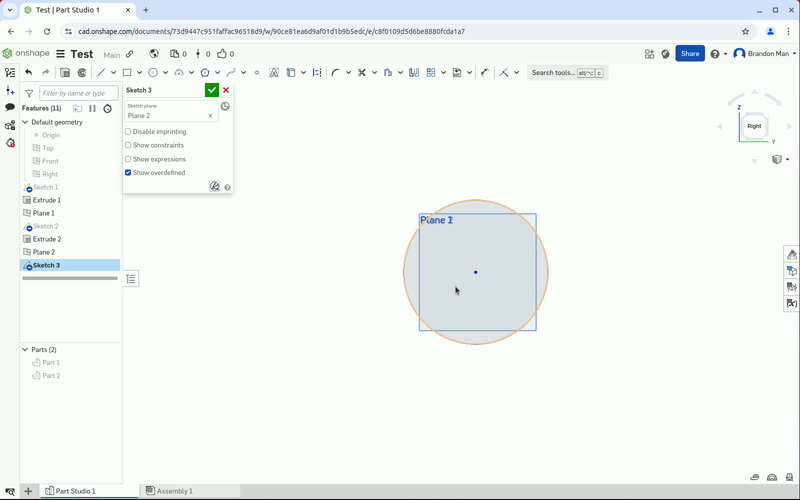
scroll(6)
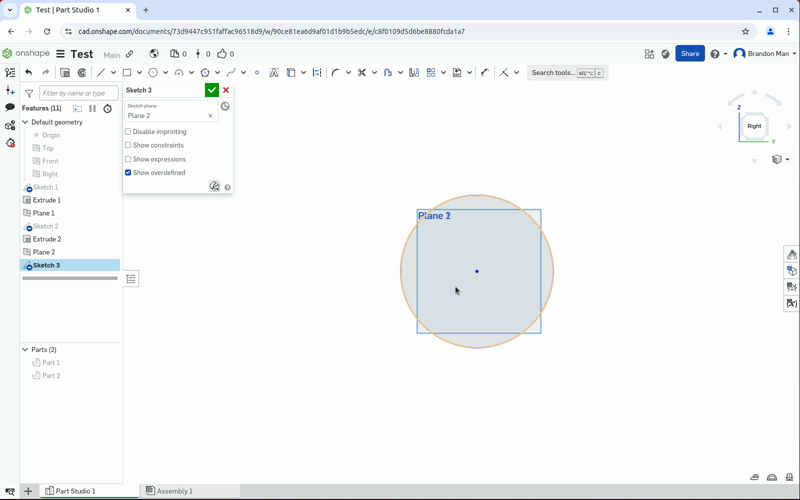
scroll(6)
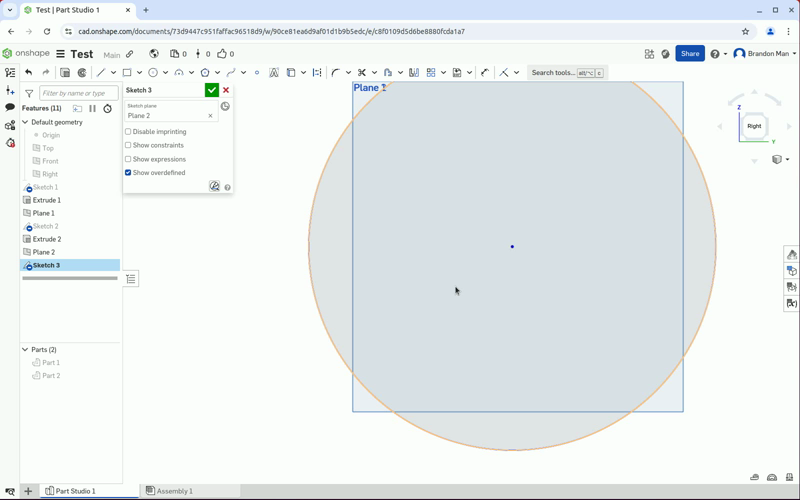
click(455, 286)
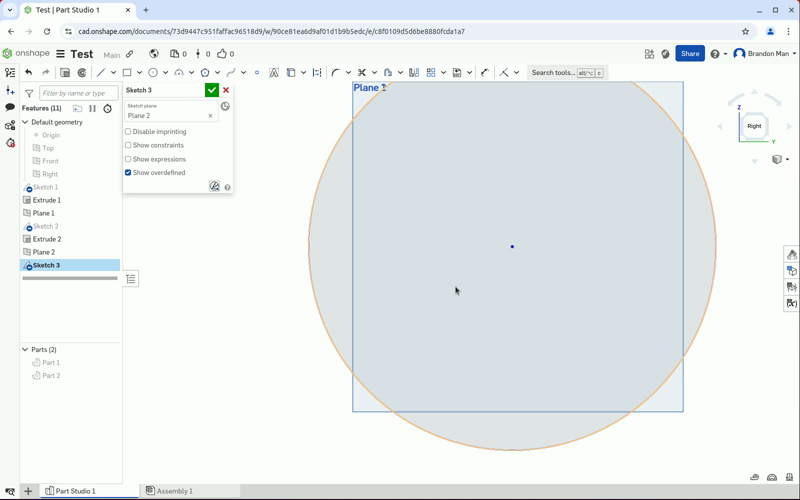
scroll(-6)
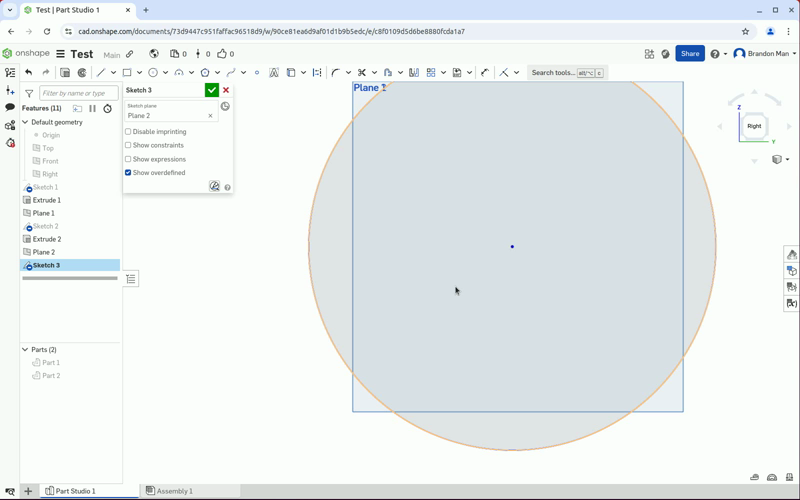
scroll(-6)
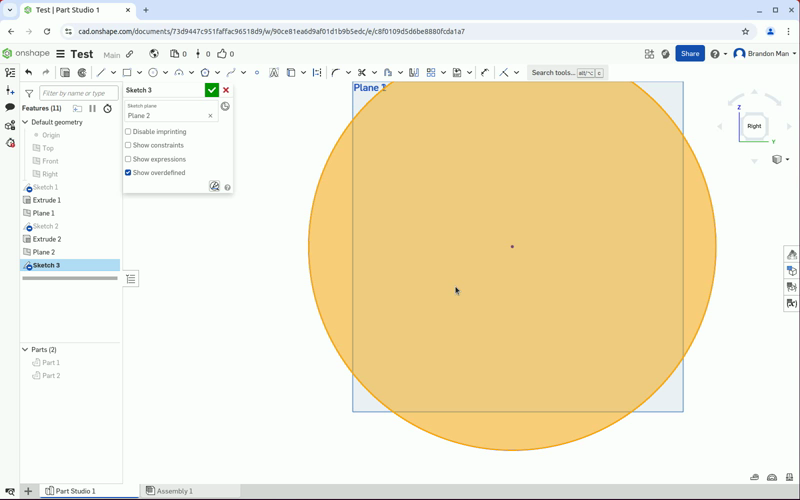
scroll(-6)
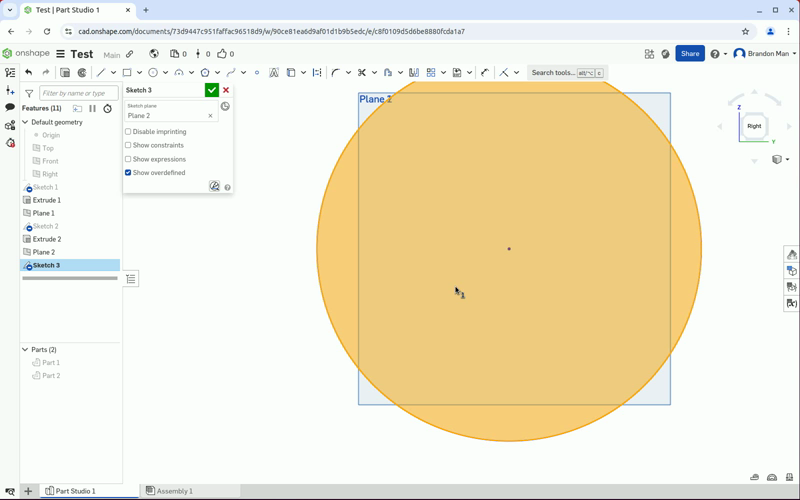
scroll(-6)
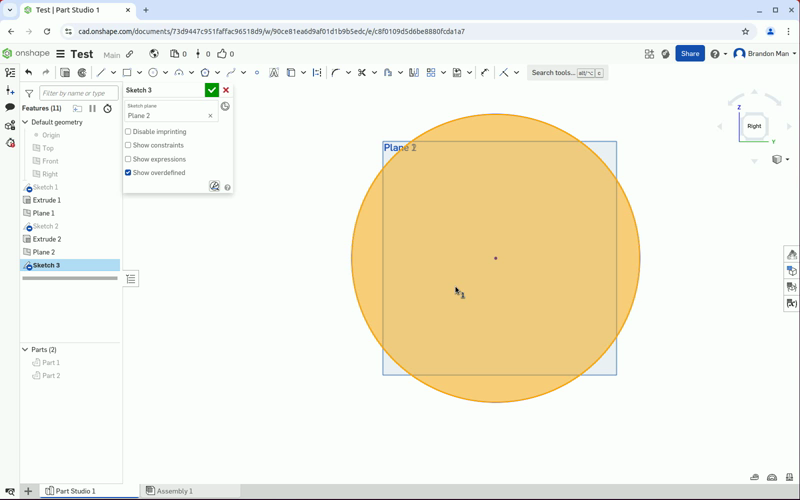
scroll(-6)
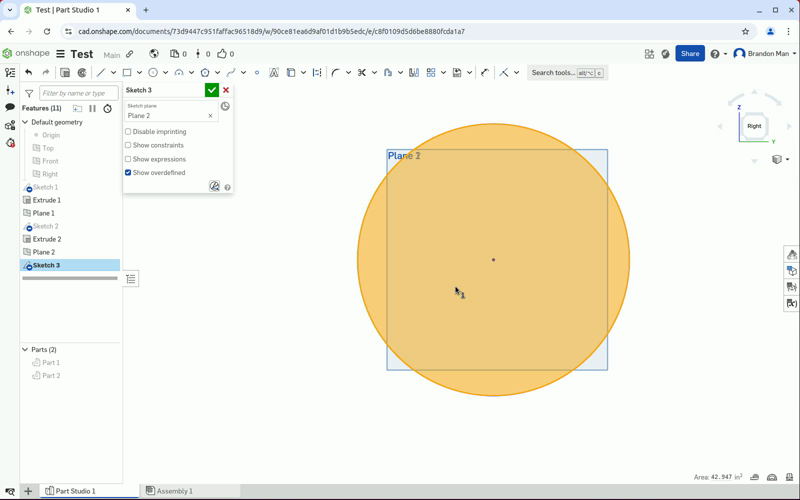
scroll(-6)
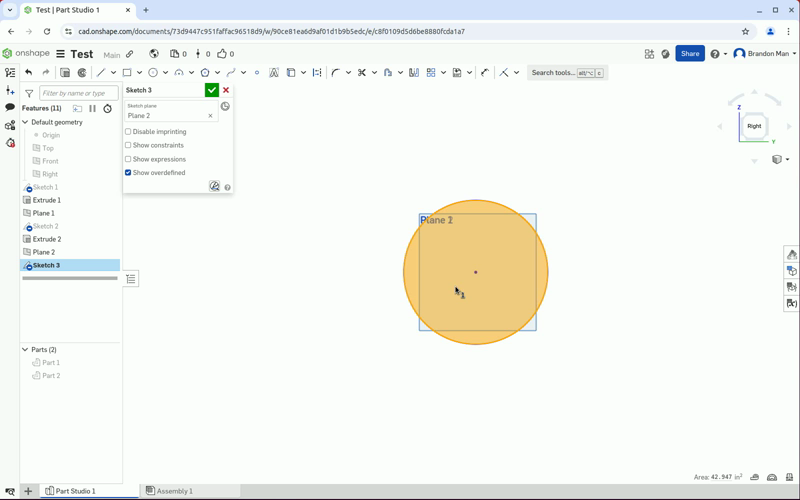
scroll(-6)
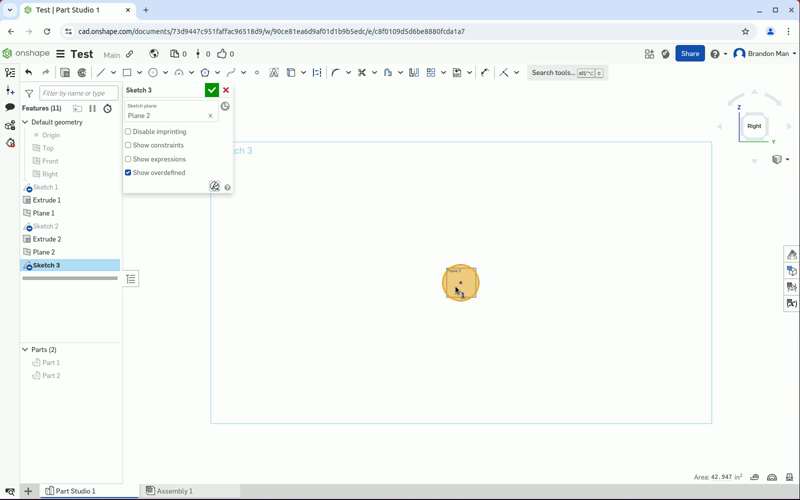
mouse_move(73, 352)
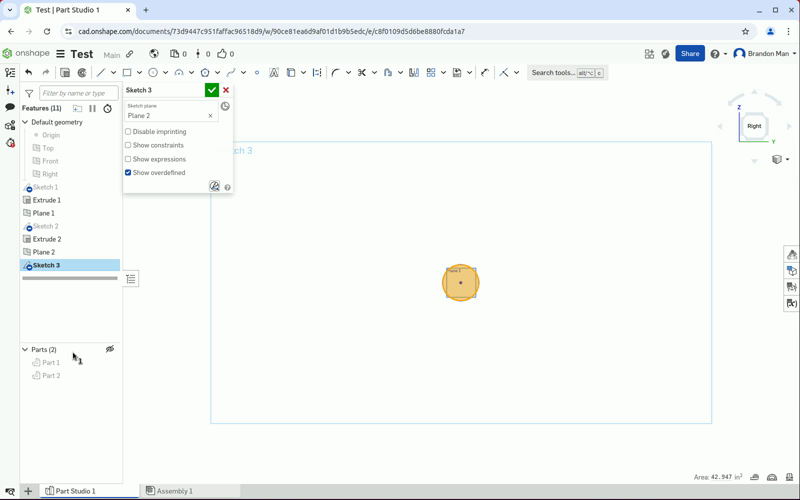
key(shift+y)
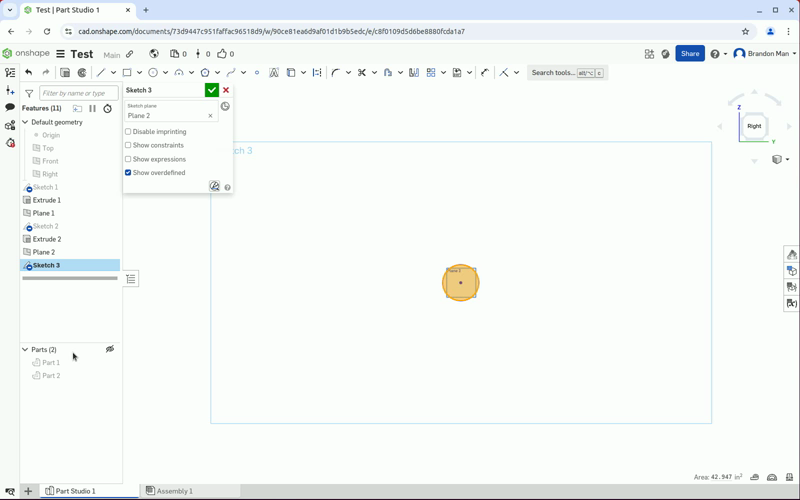
key(shift+e)
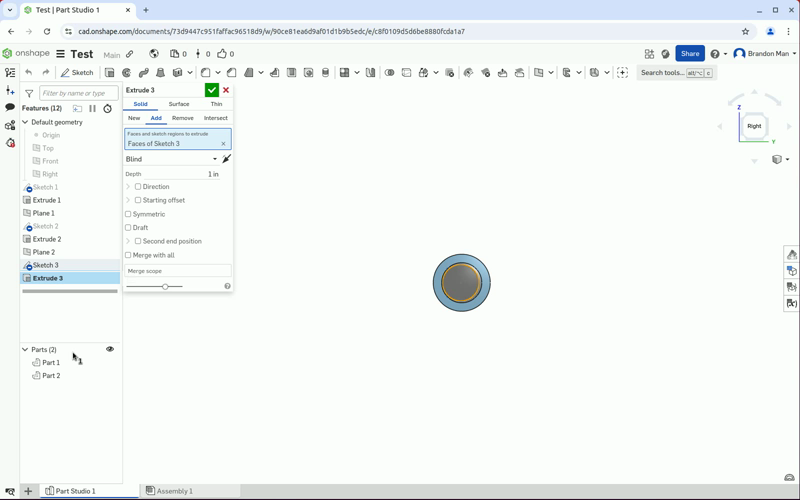
mouse_move(143, 106)
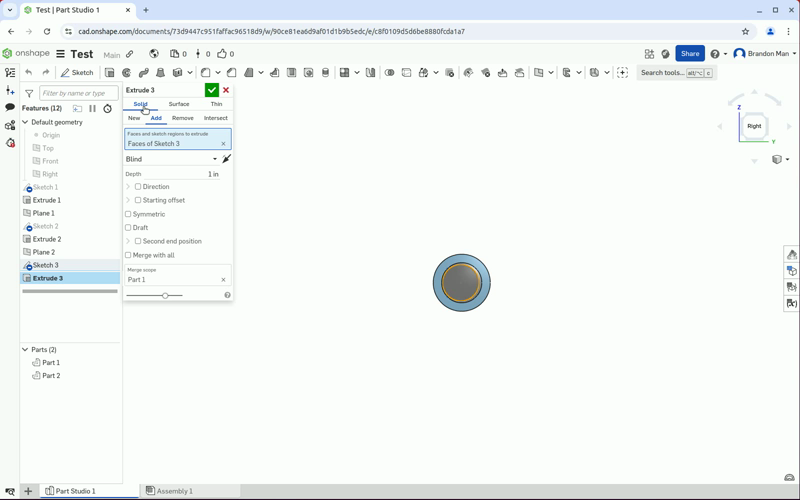
click(143, 106)
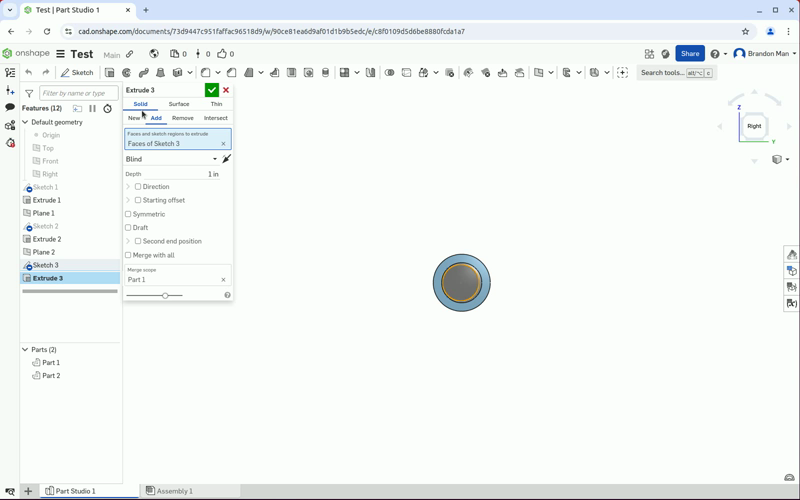
mouse_move(137, 120)
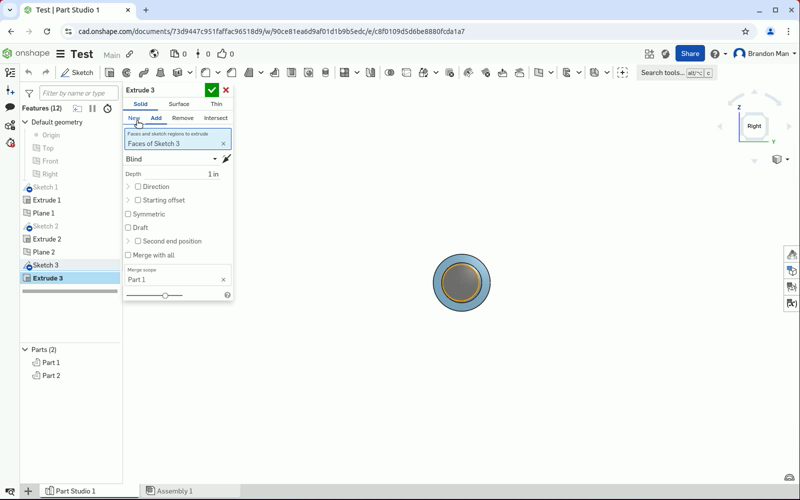
click(137, 120)
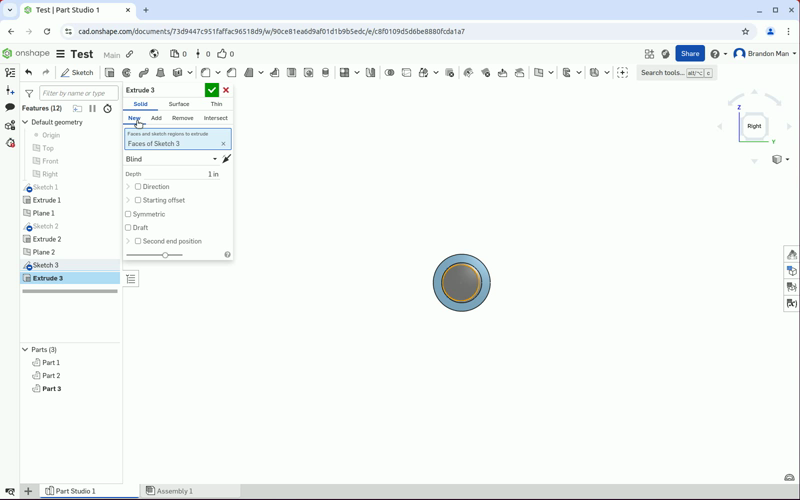
key(tab, 4)
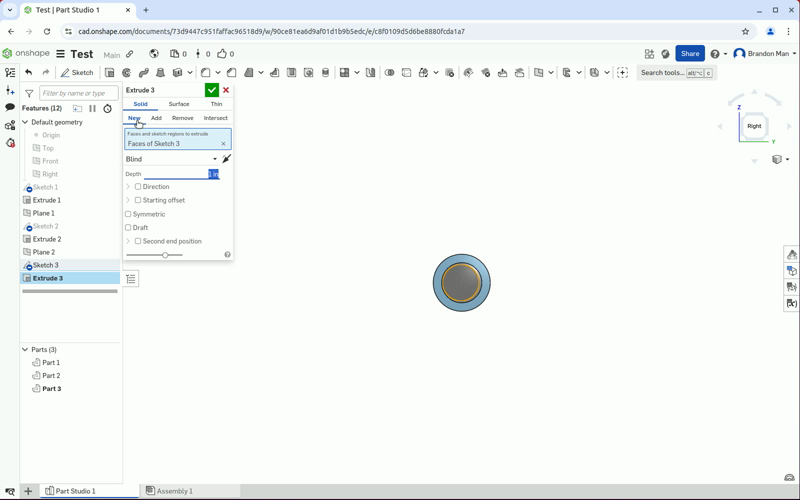
text(8.425)
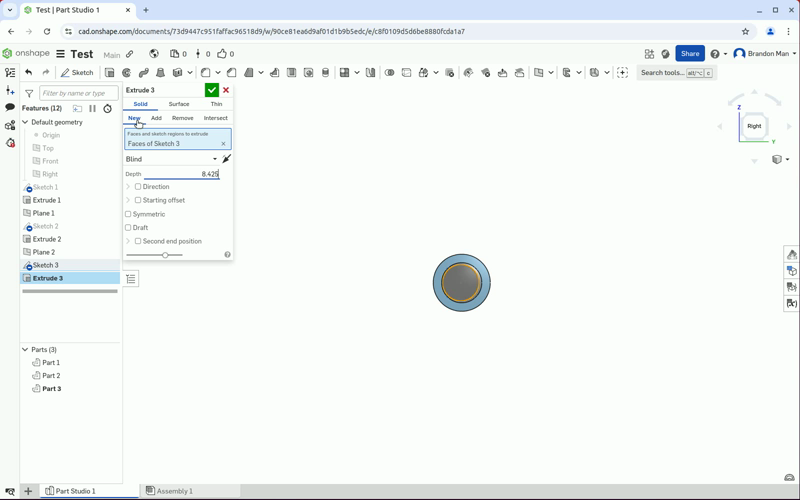
key(enter)
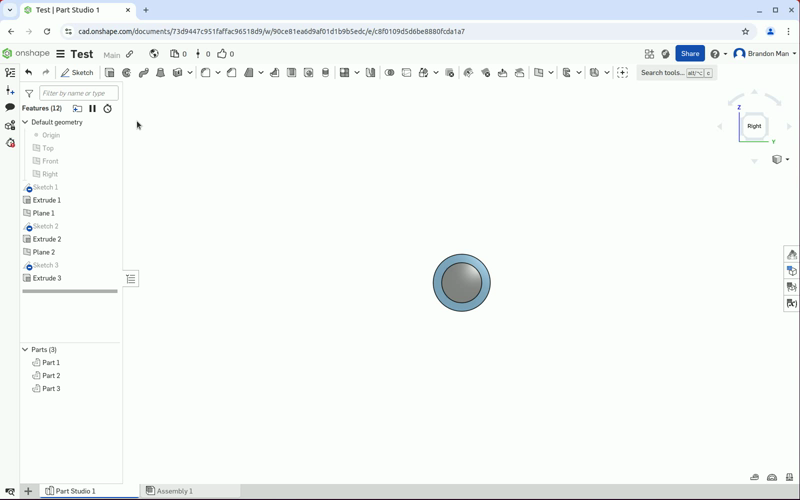
key(shift+h)
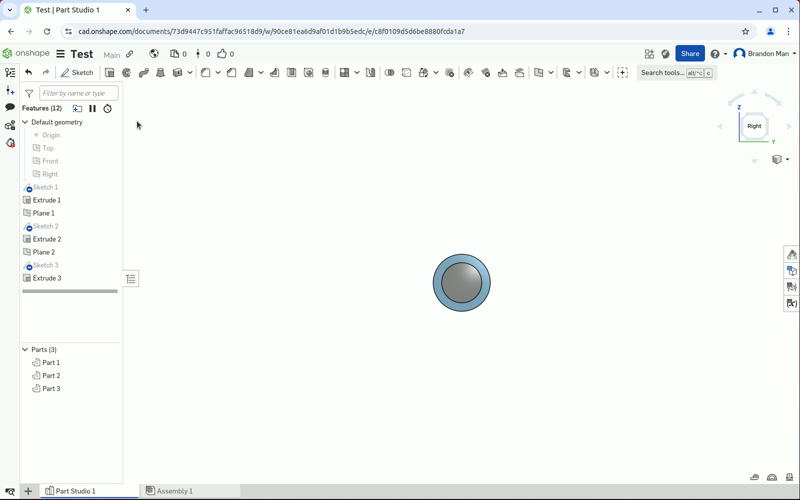
key(shift+h)
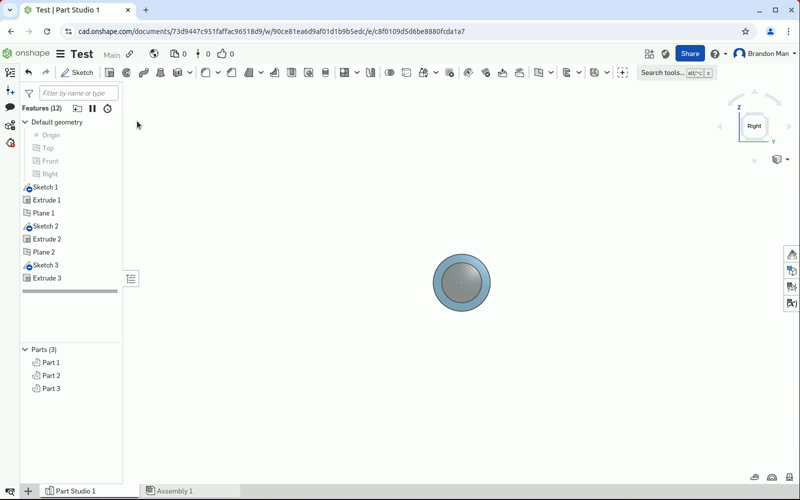
key(shift+7)
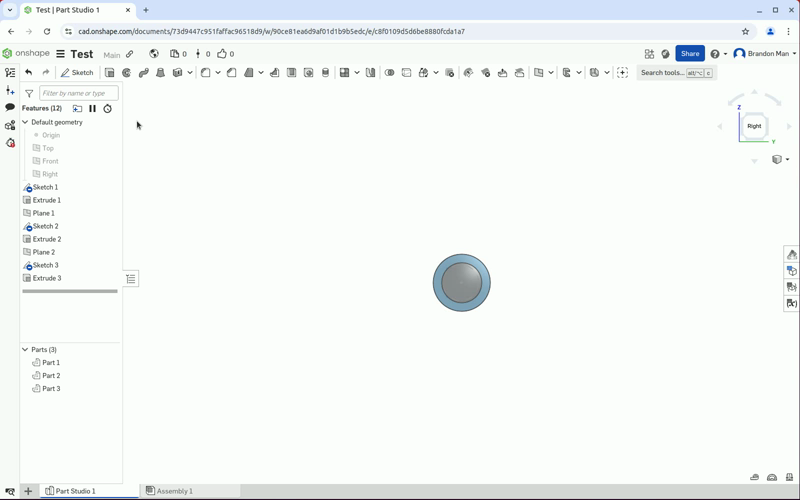
key(right, 2)
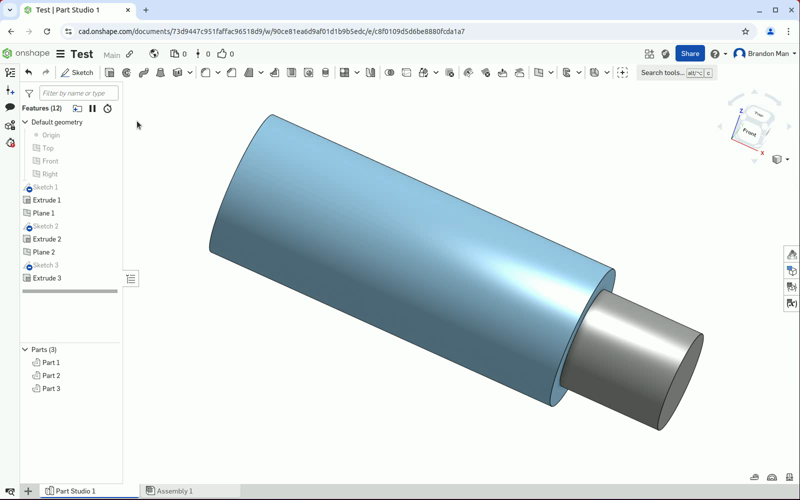
key(down, 2)
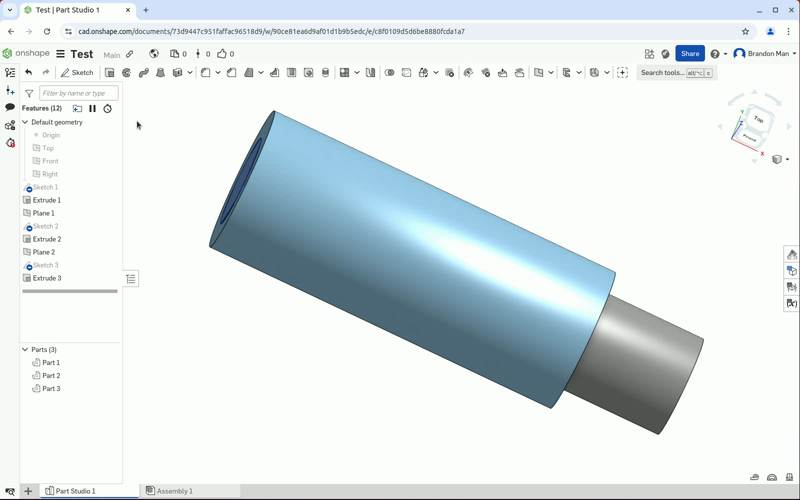
key(up, 2)
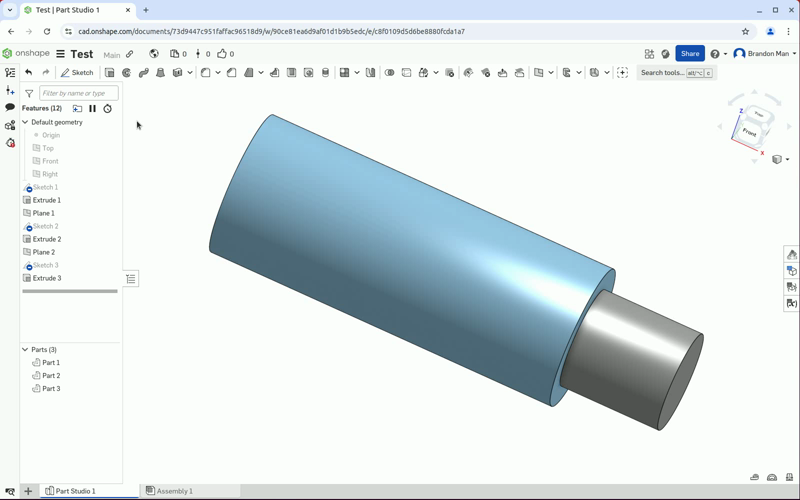
key(left, 2)
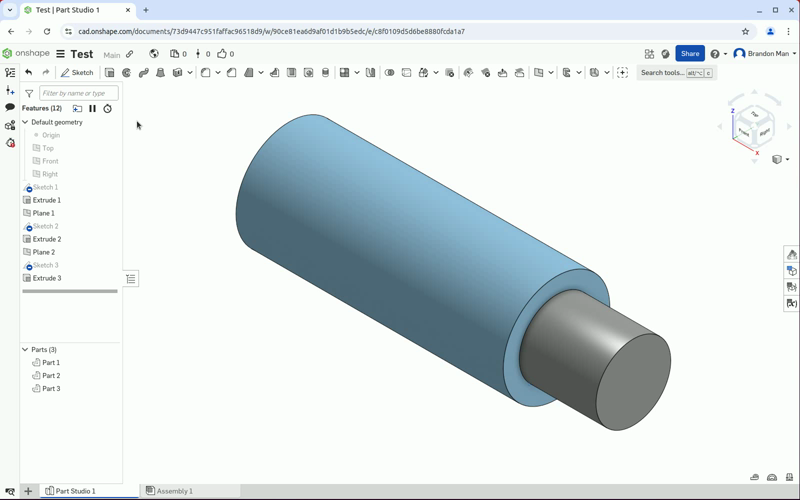
mouse_move(73, 189)
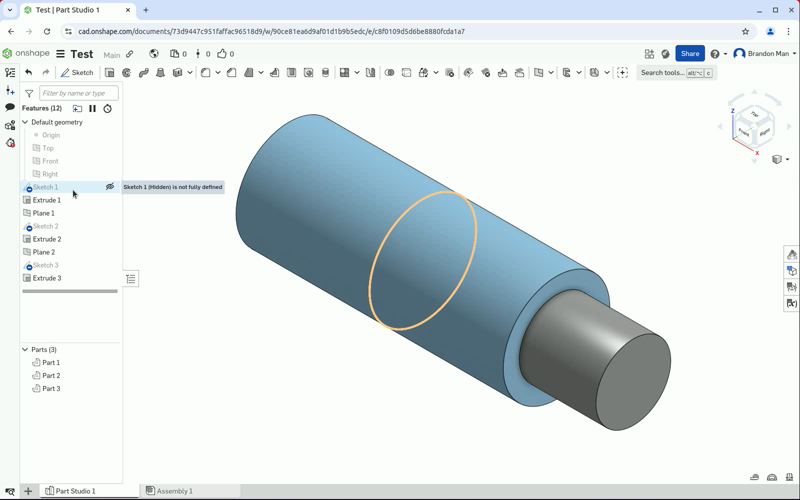
click(73, 189)